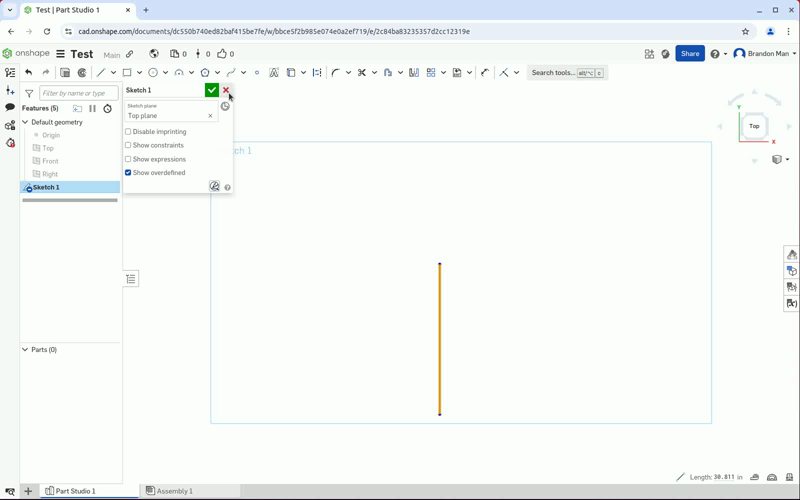
key(shift+h)
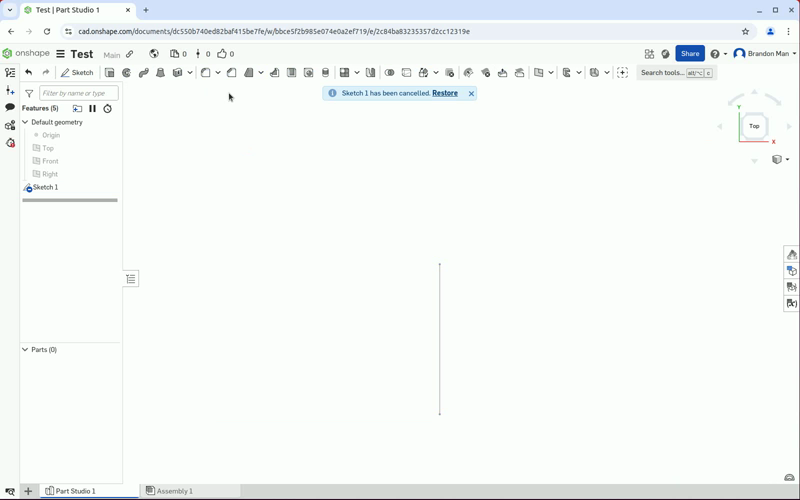
key(shift+s)
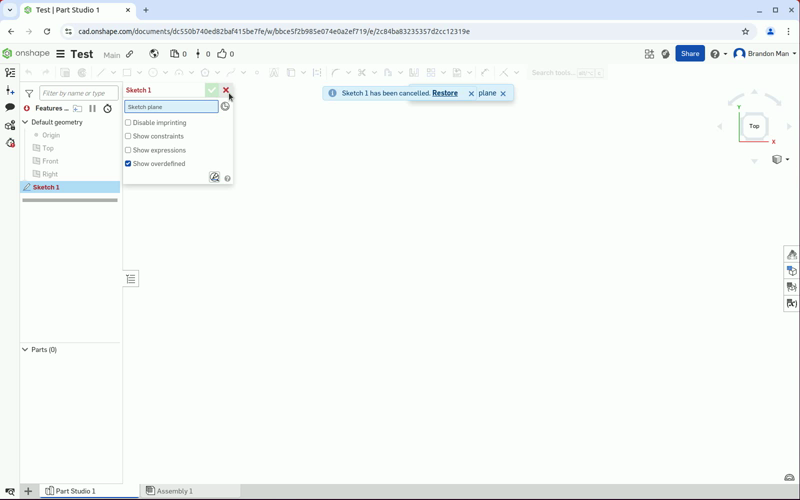
mouse_move(73, 150)
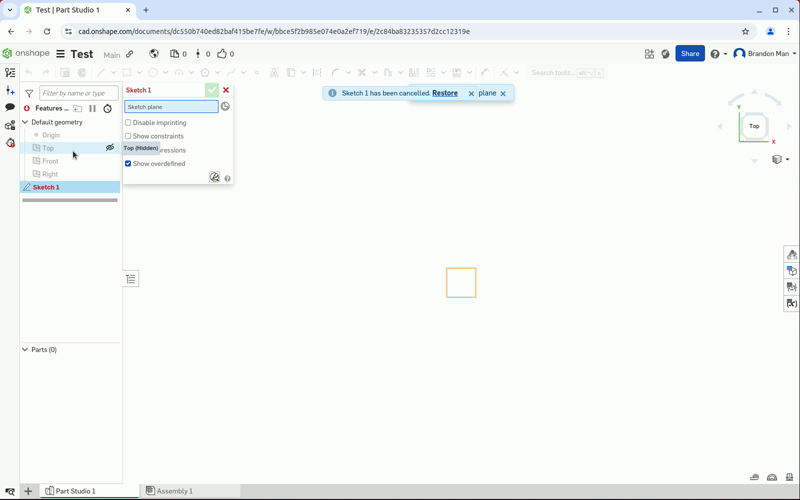
click(73, 150)
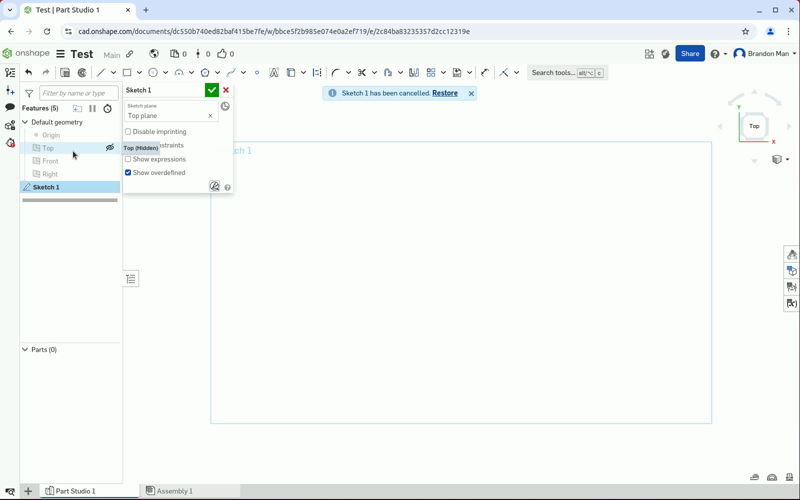
mouse_move(73, 352)
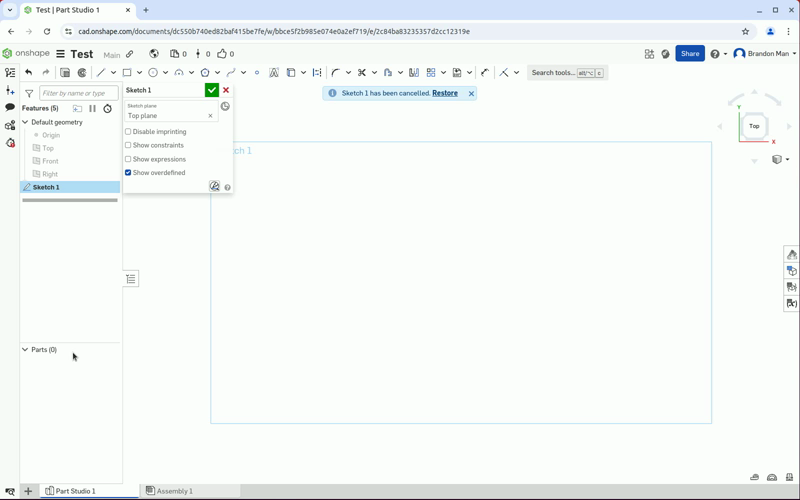
key(y)
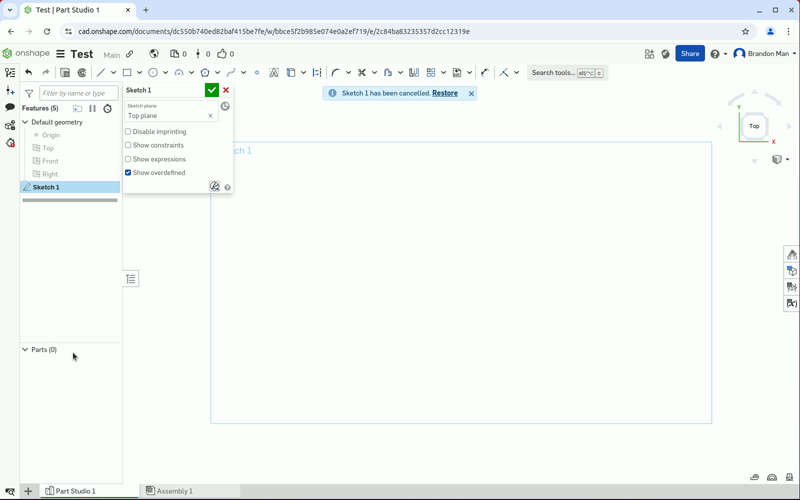
key(l)
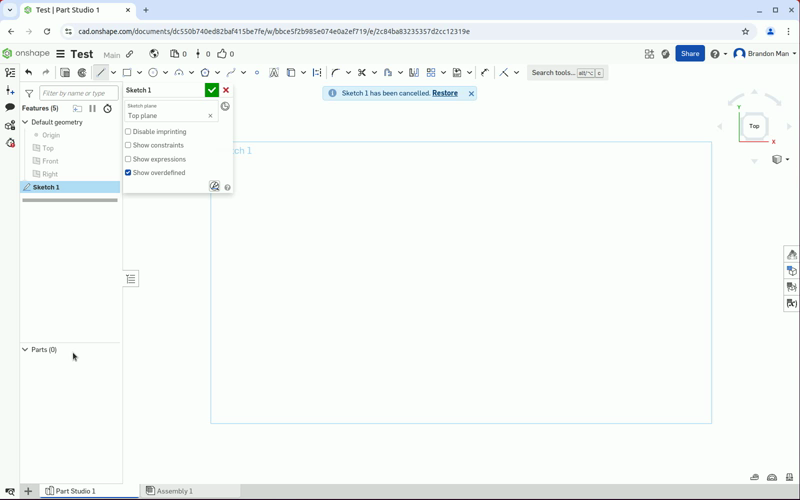
key_down(shift)
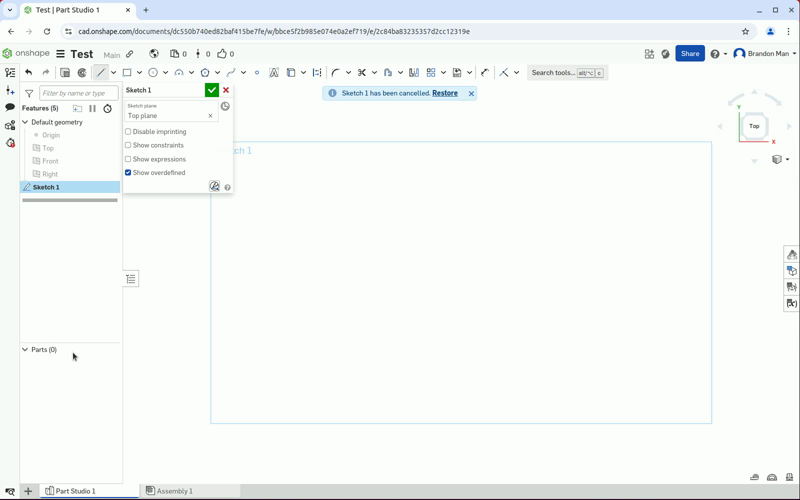
mouse_move(348, 264)
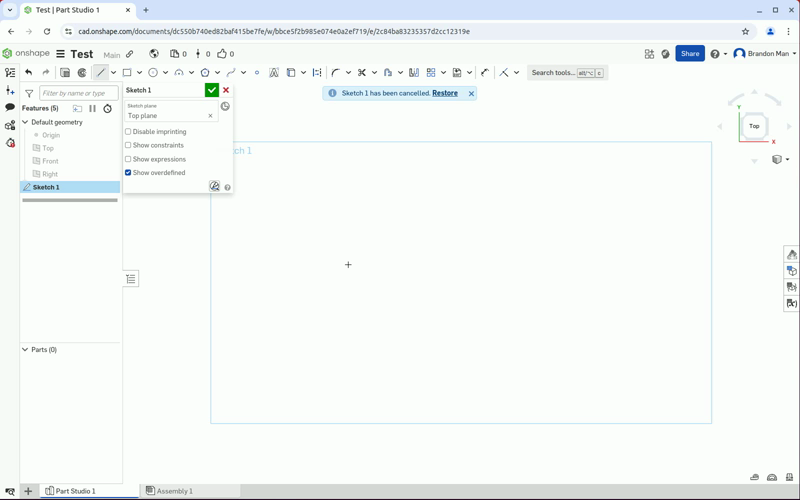
click(348, 264)
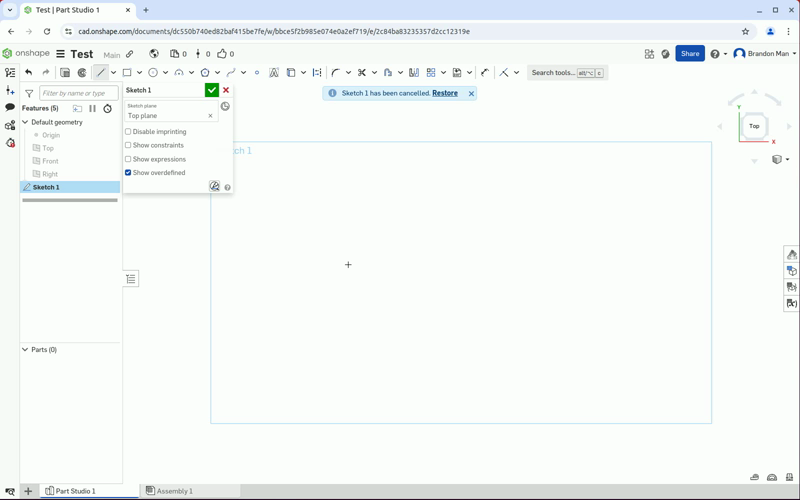
key_up(shift)
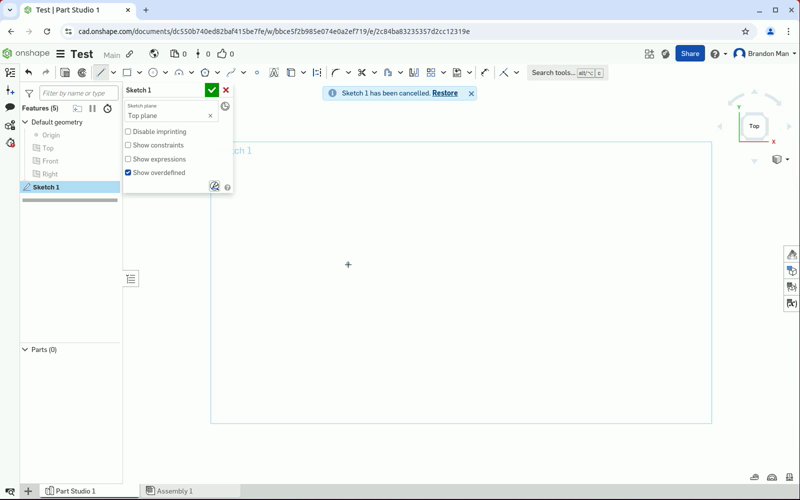
key_down(shift)
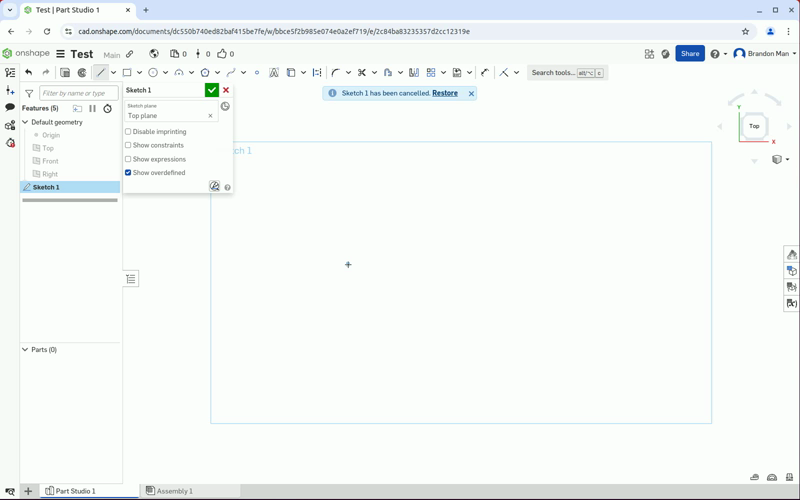
mouse_move(378, 264)
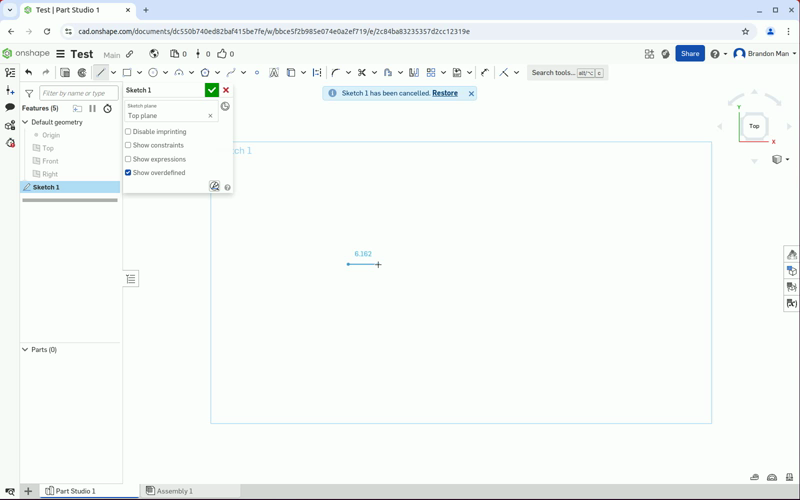
mouse_move(364, 264)
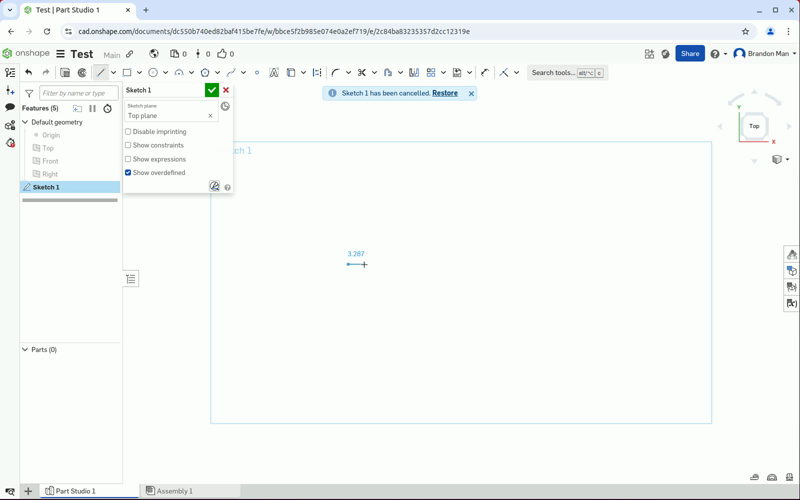
click(364, 264)
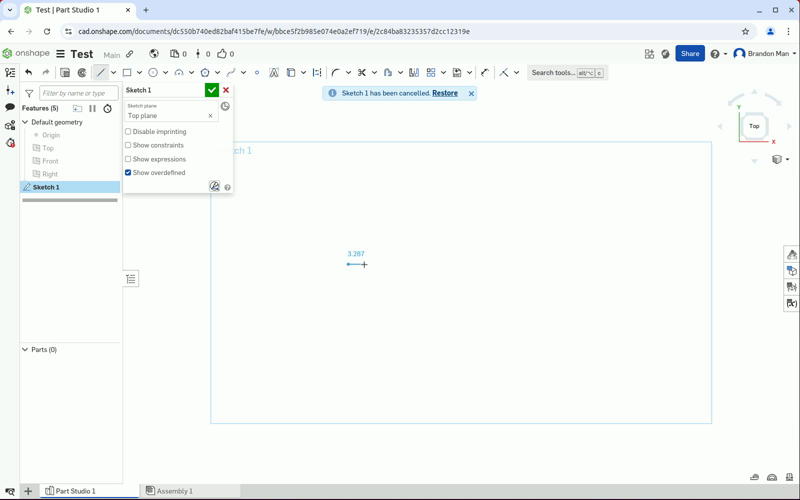
key_up(shift)
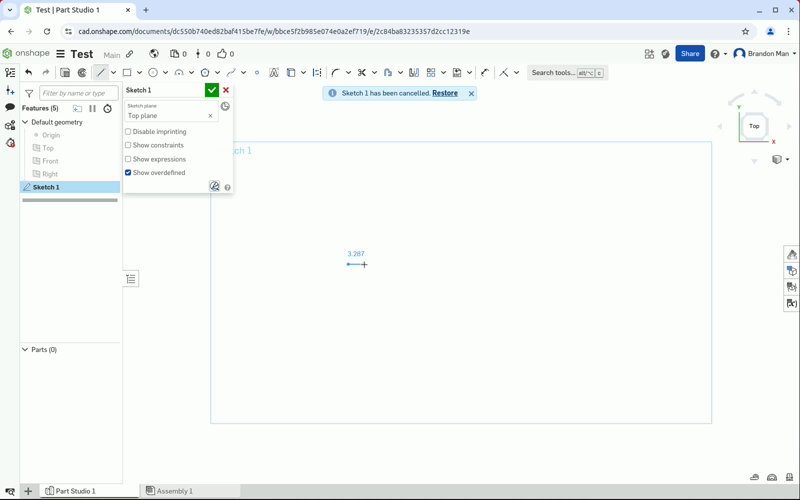
key_down(shift)
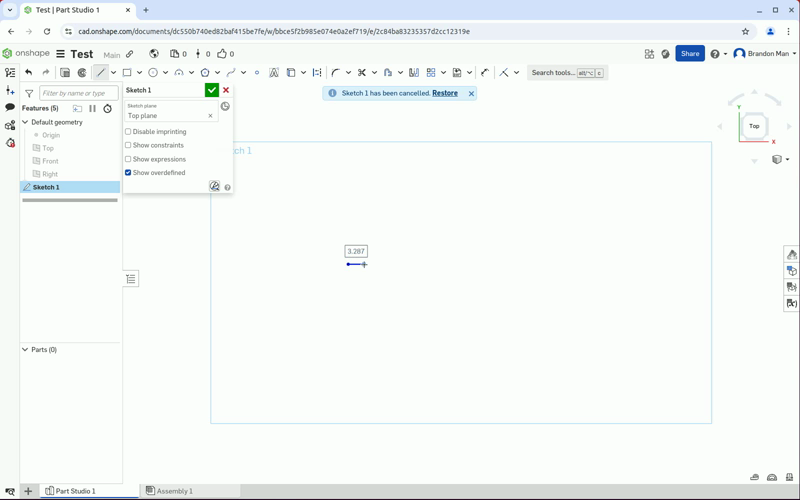
mouse_move(364, 185)
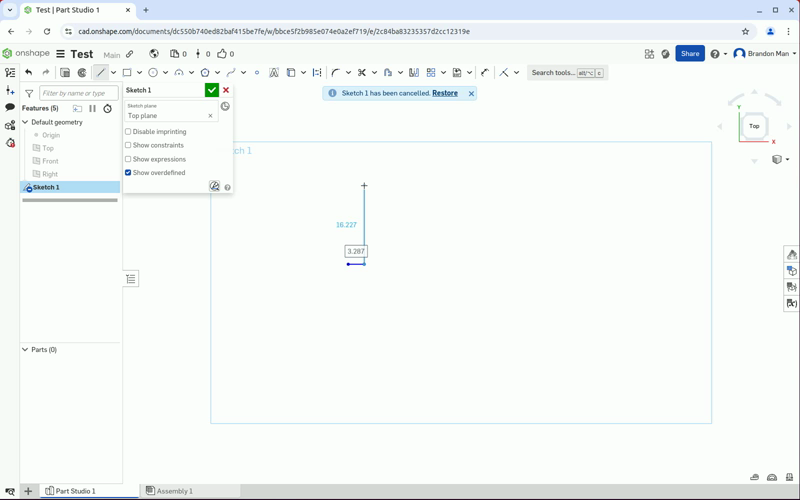
click(364, 185)
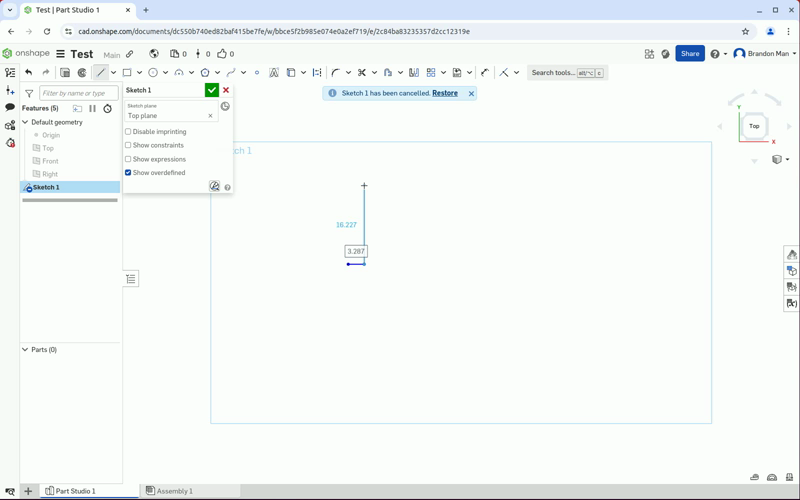
key_up(shift)
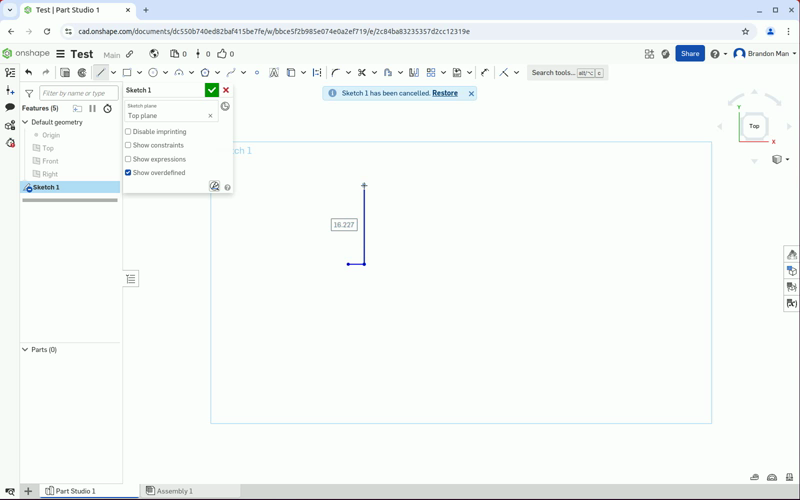
key_down(shift)
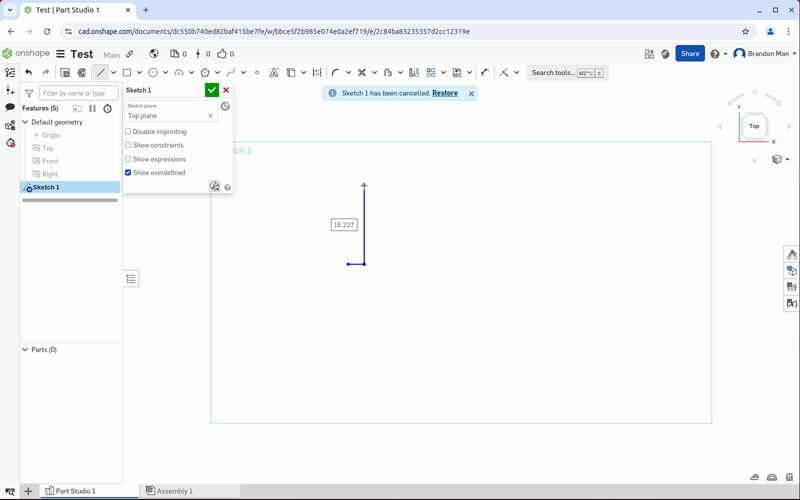
mouse_move(394, 185)
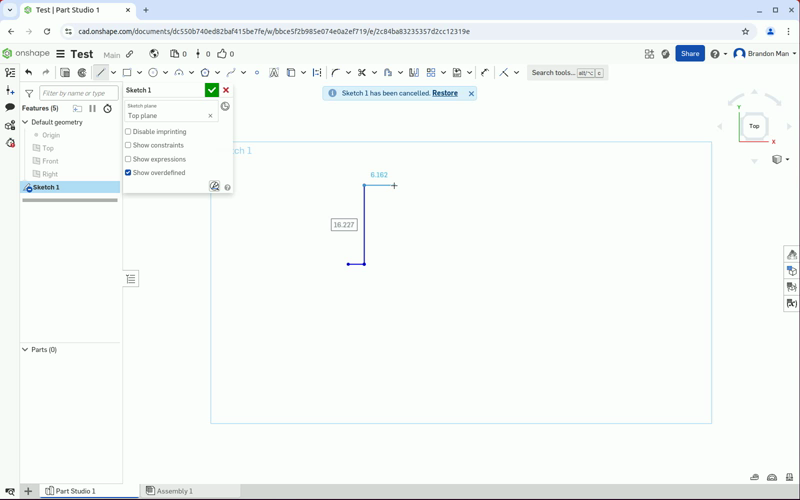
mouse_move(348, 185)
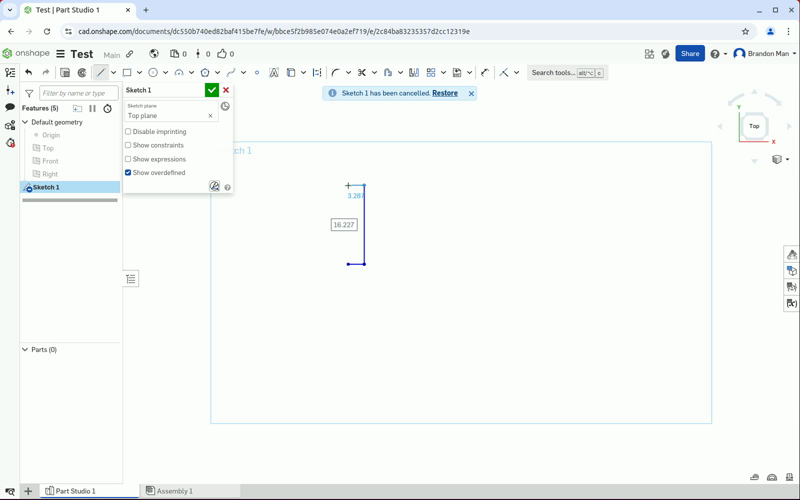
click(348, 185)
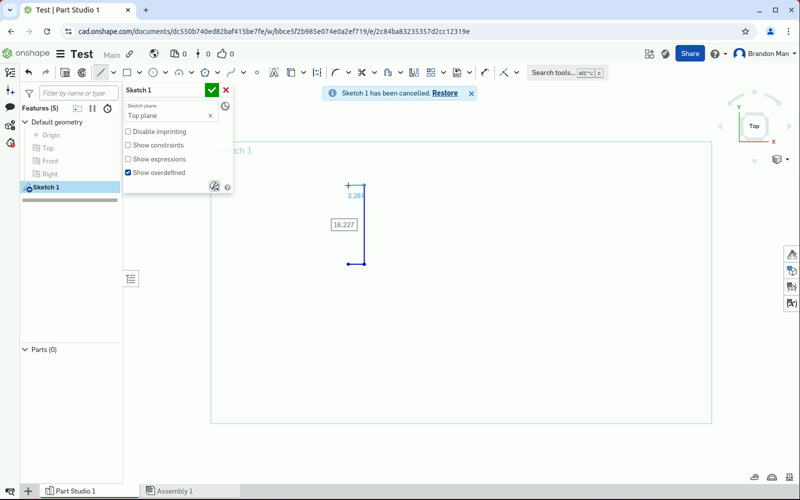
key_up(shift)
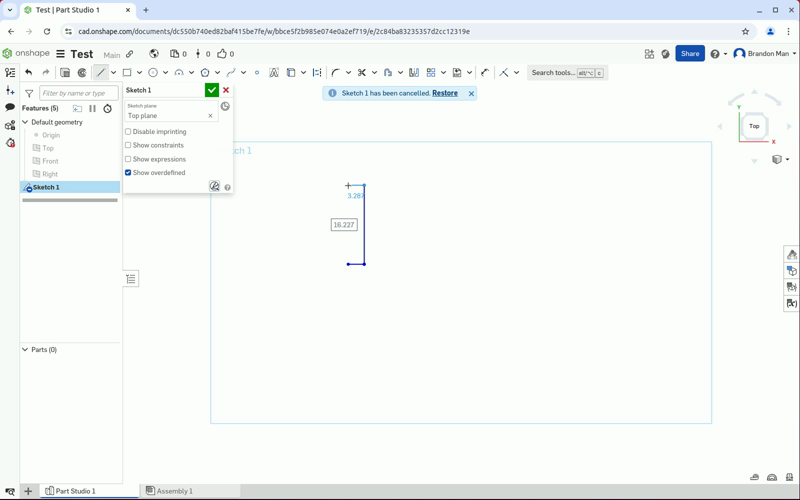
key_down(shift)
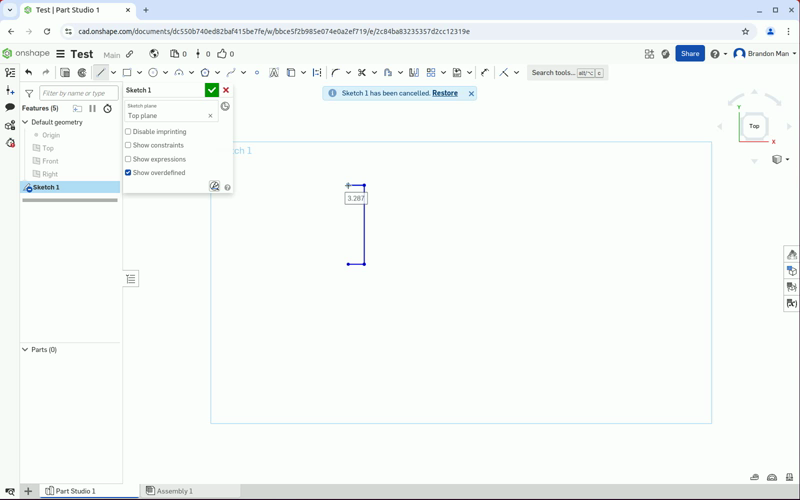
mouse_move(348, 264)
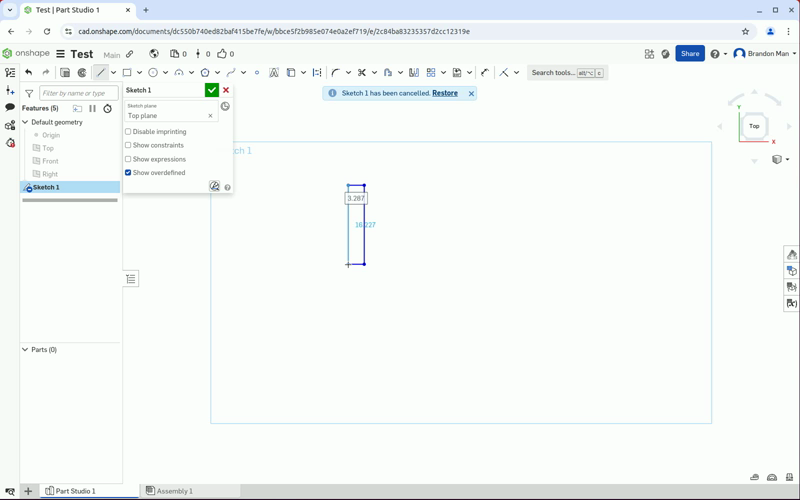
key_up(shift)
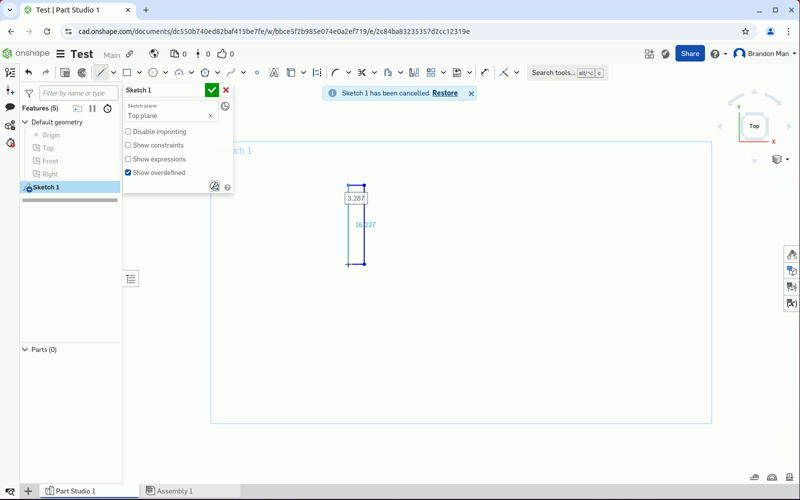
click(348, 264)
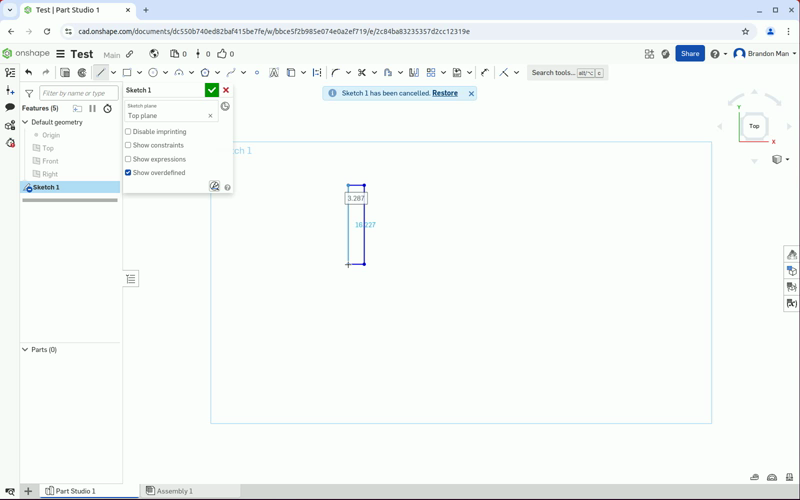
key(esc)
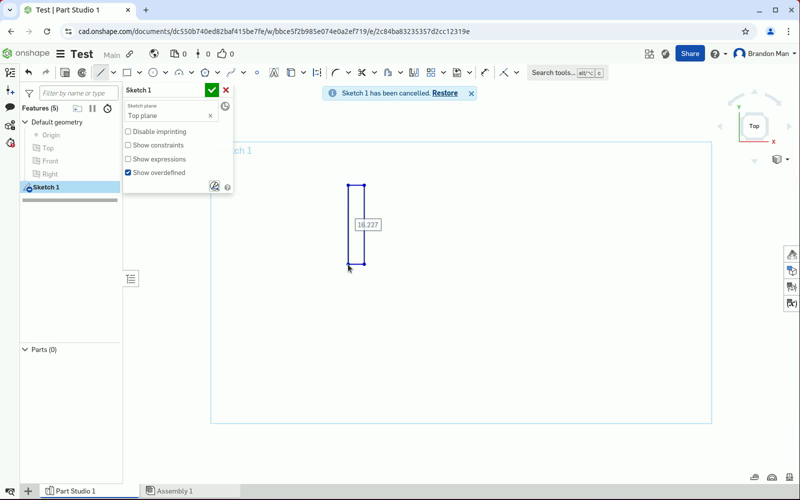
mouse_move(358, 220)
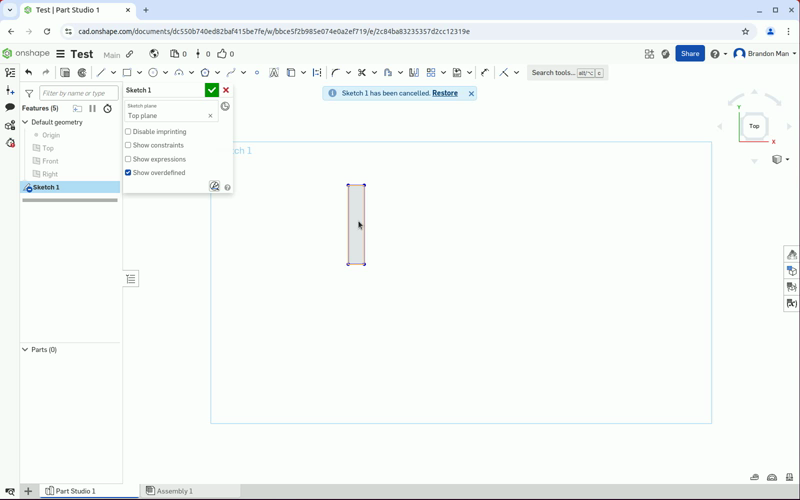
scroll(6)
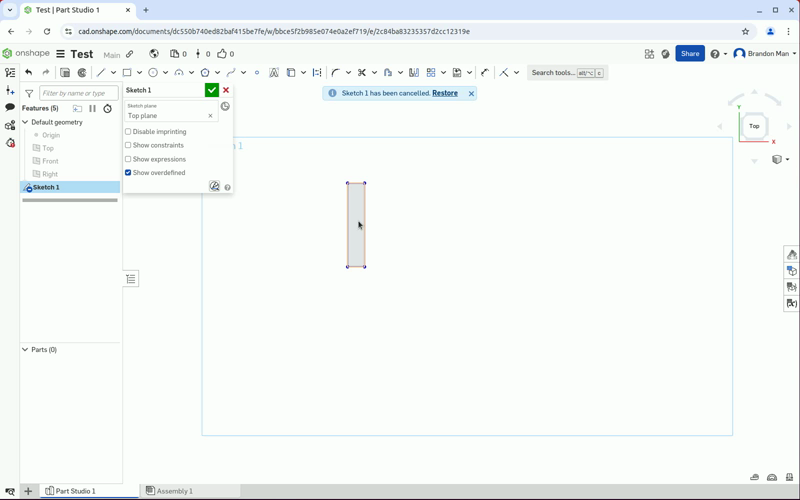
scroll(6)
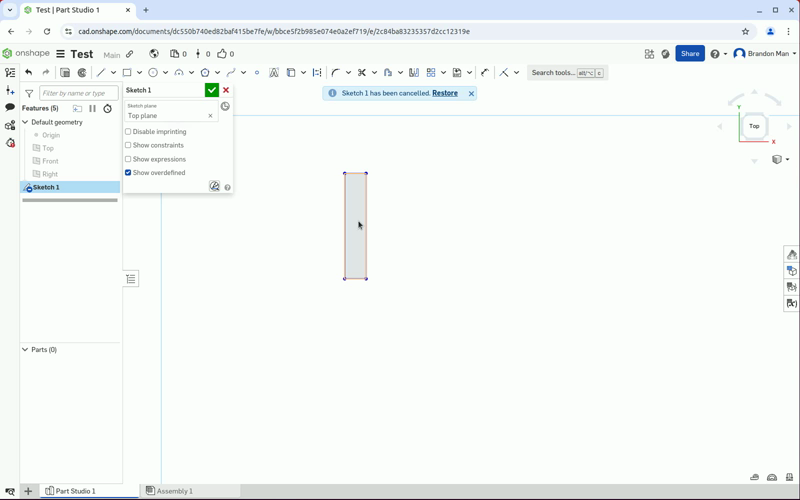
scroll(6)
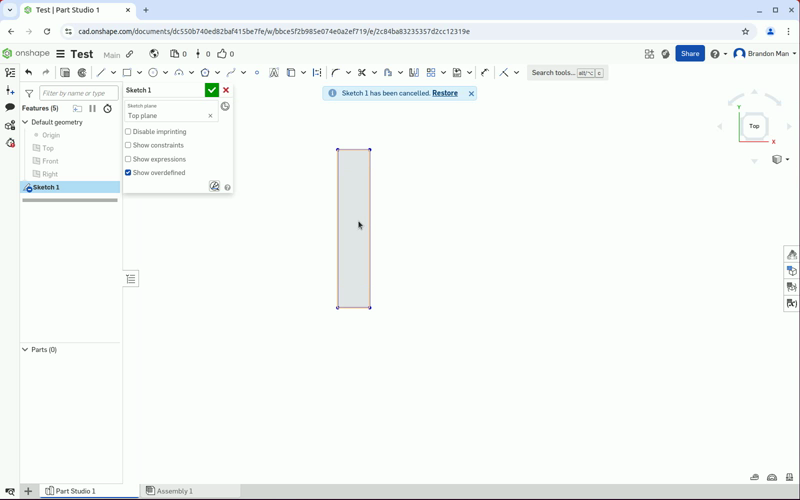
scroll(6)
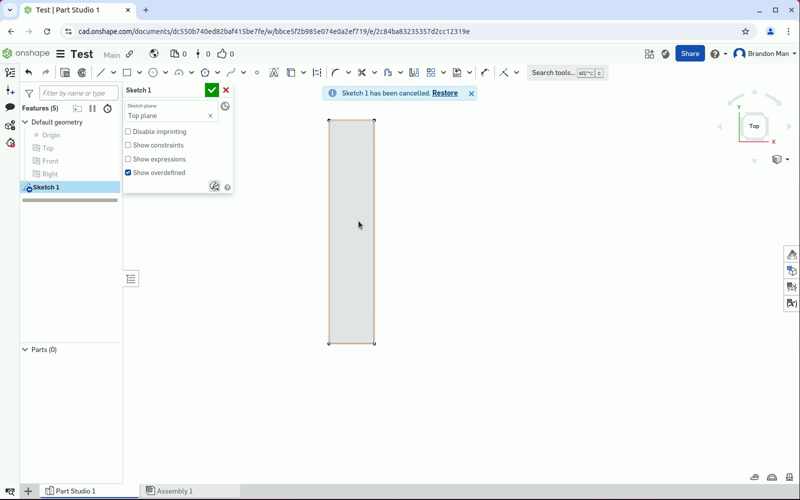
scroll(6)
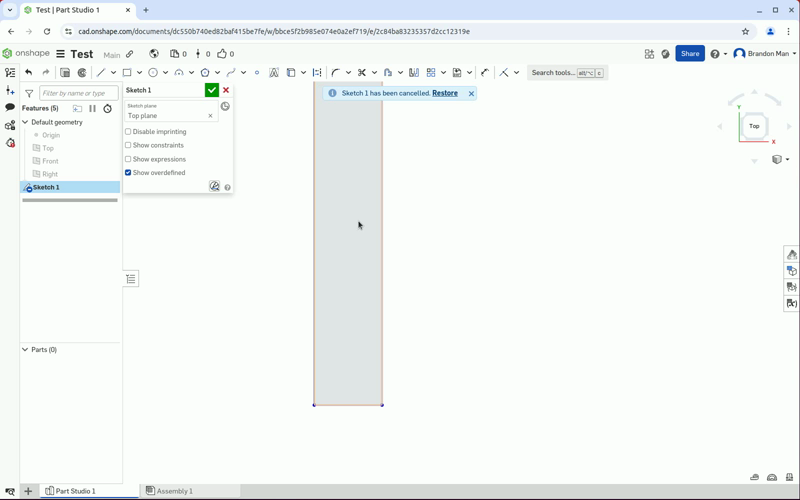
scroll(6)
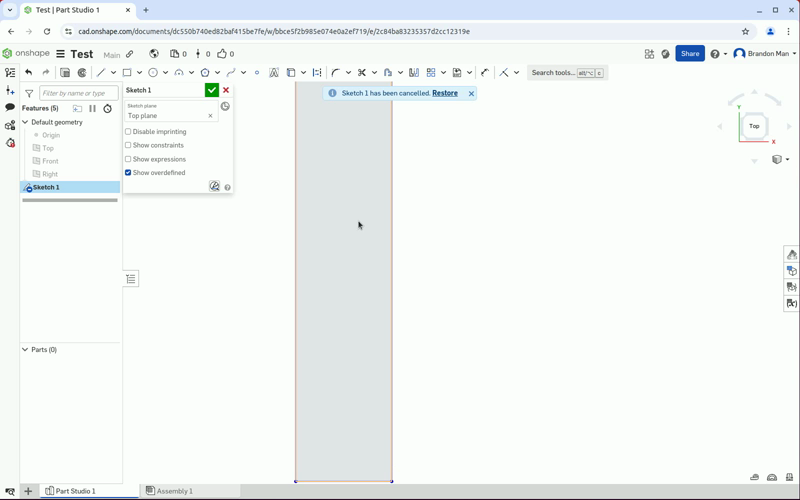
scroll(6)
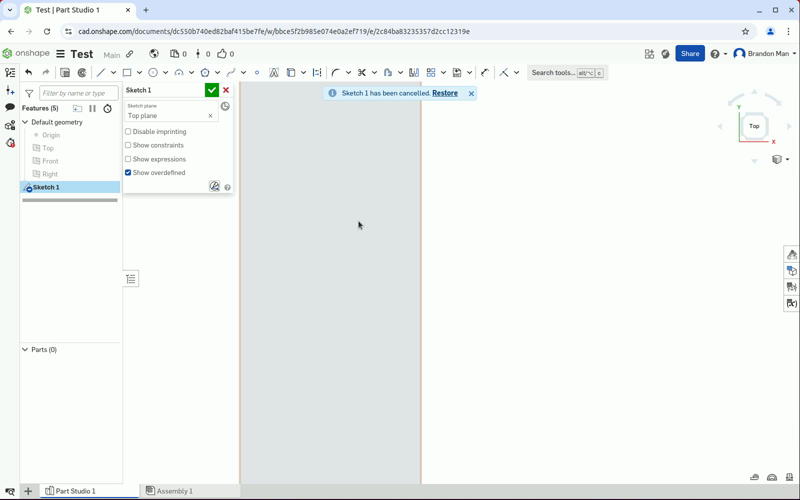
click(358, 220)
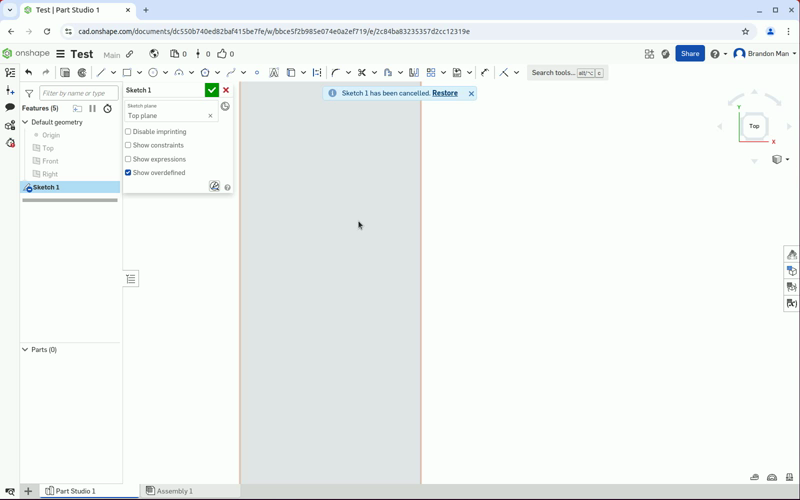
scroll(-6)
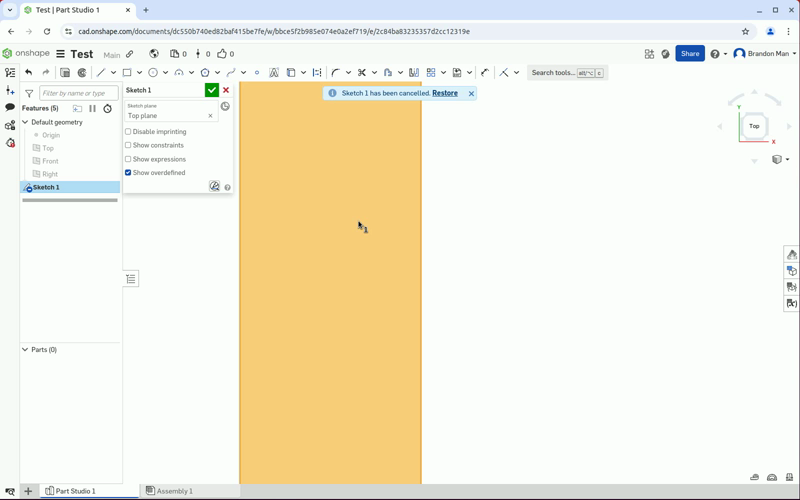
scroll(-6)
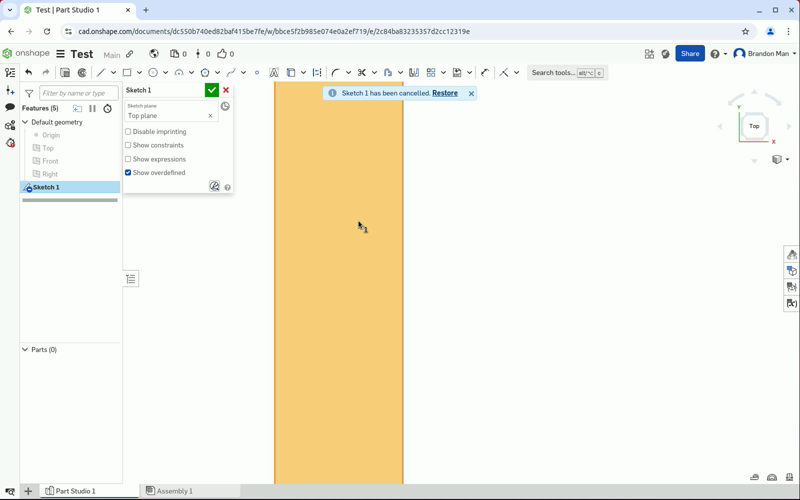
scroll(-6)
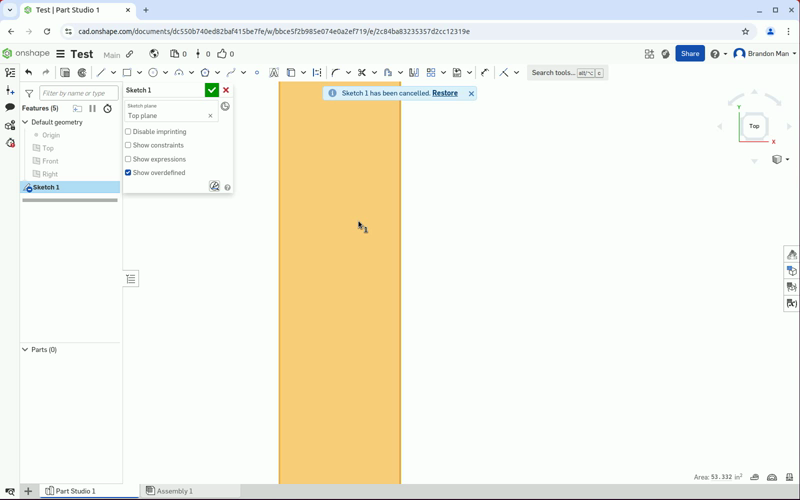
scroll(-6)
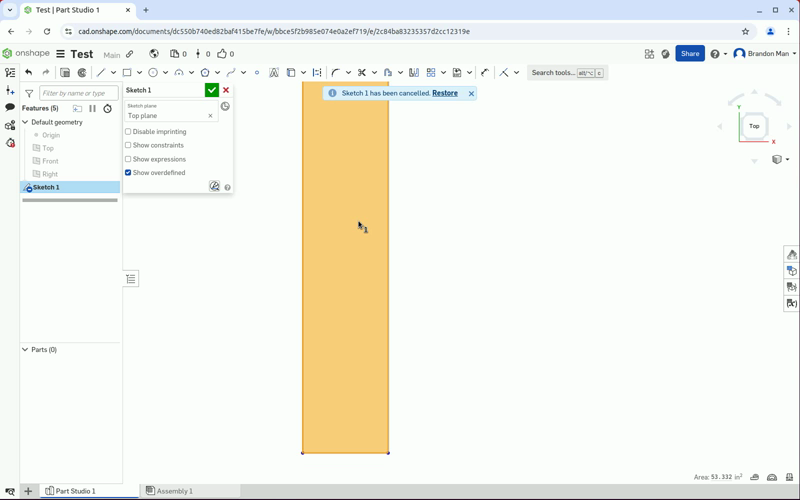
scroll(-6)
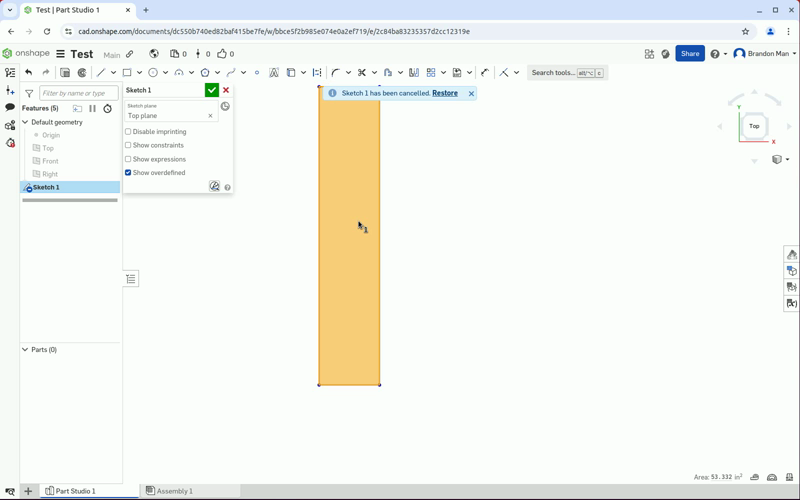
scroll(-6)
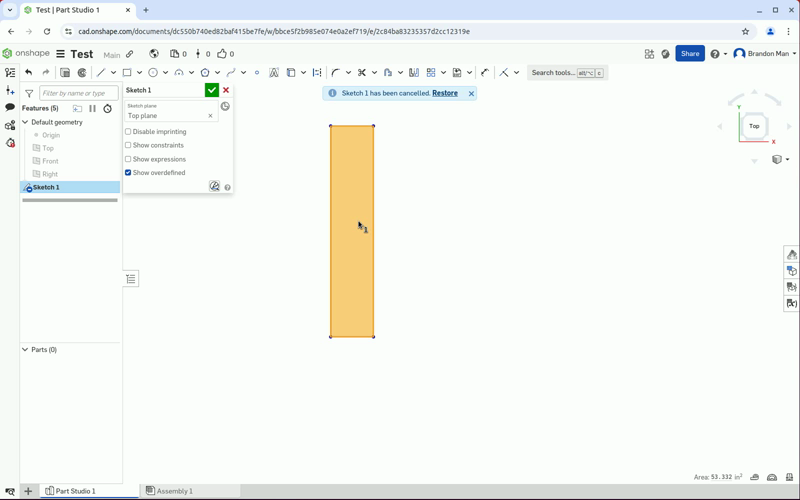
scroll(-6)
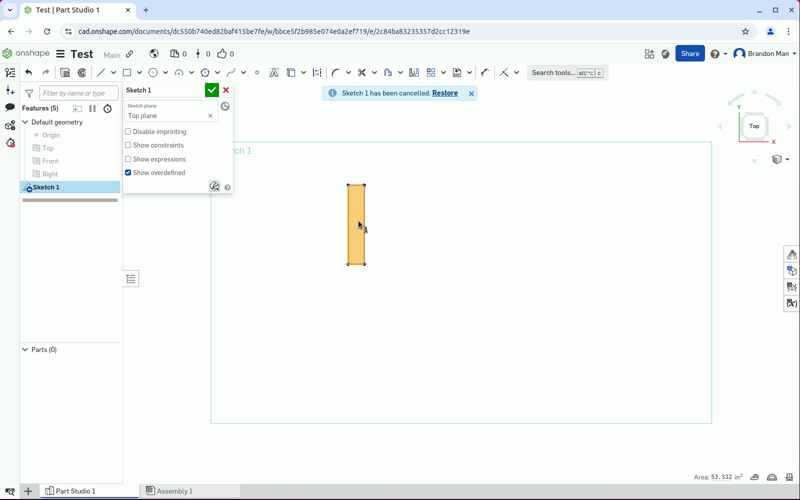
mouse_move(73, 352)
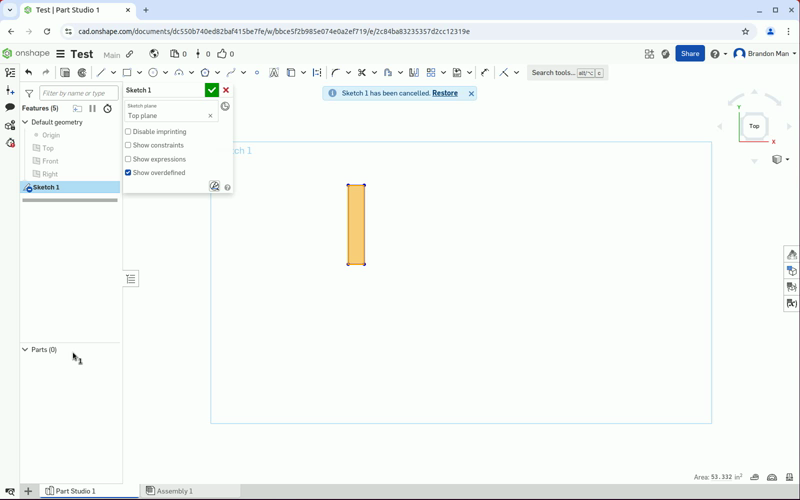
key(shift+y)
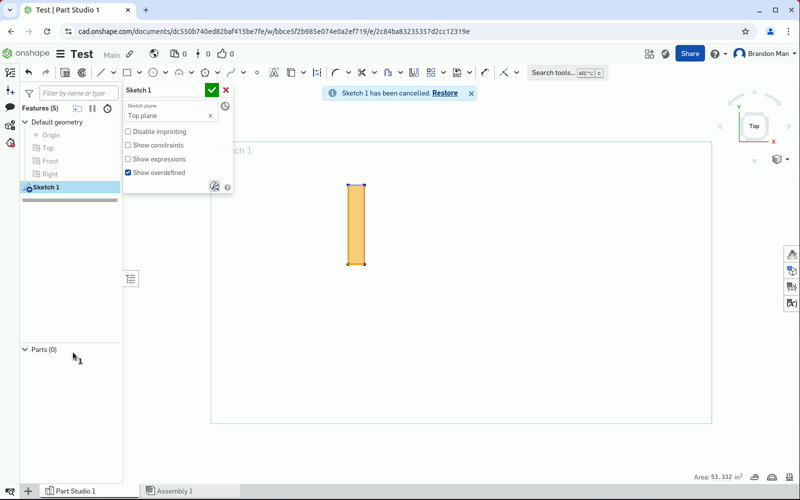
key(shift+e)
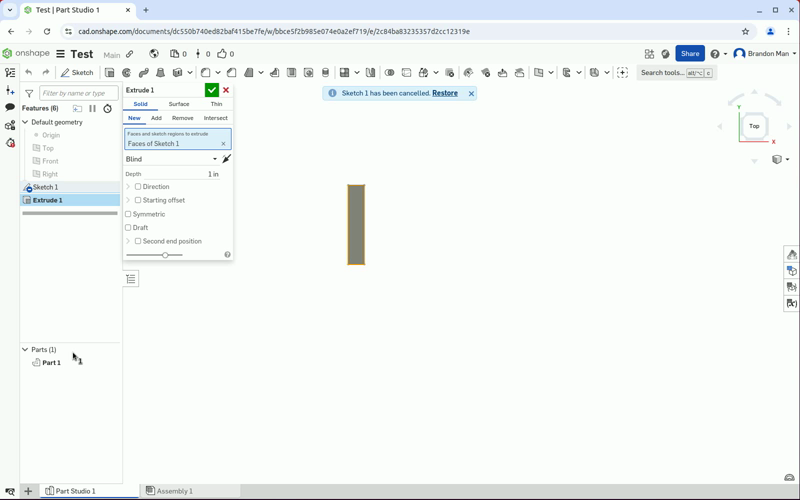
mouse_move(143, 106)
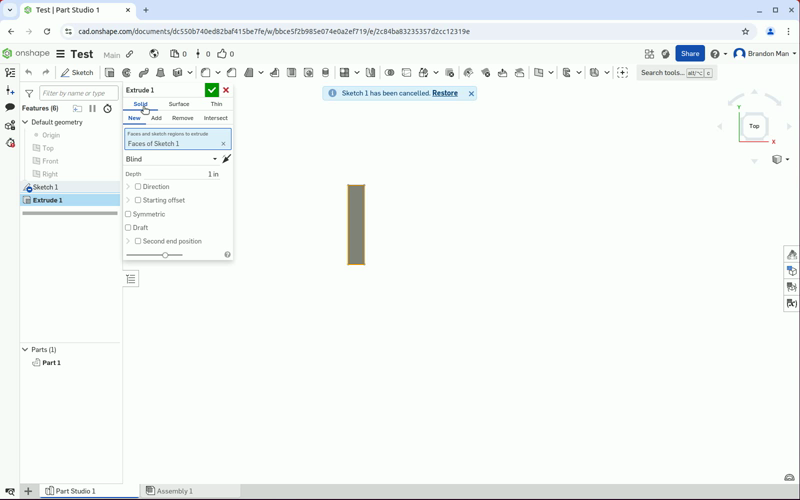
click(143, 106)
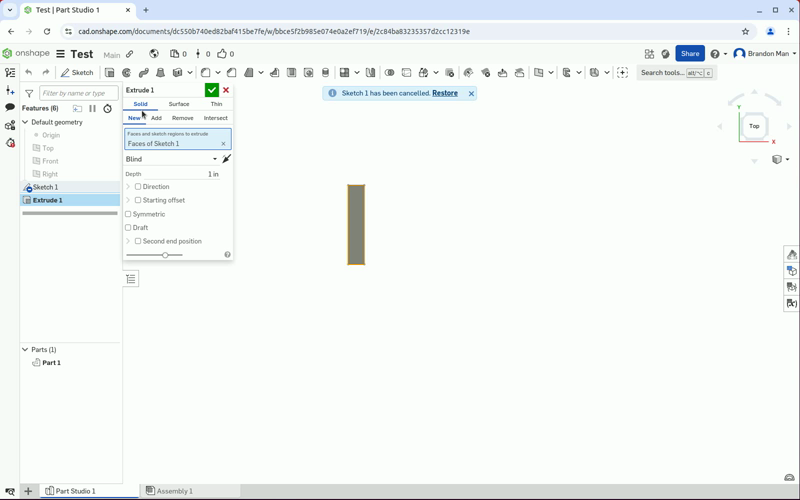
mouse_move(137, 120)
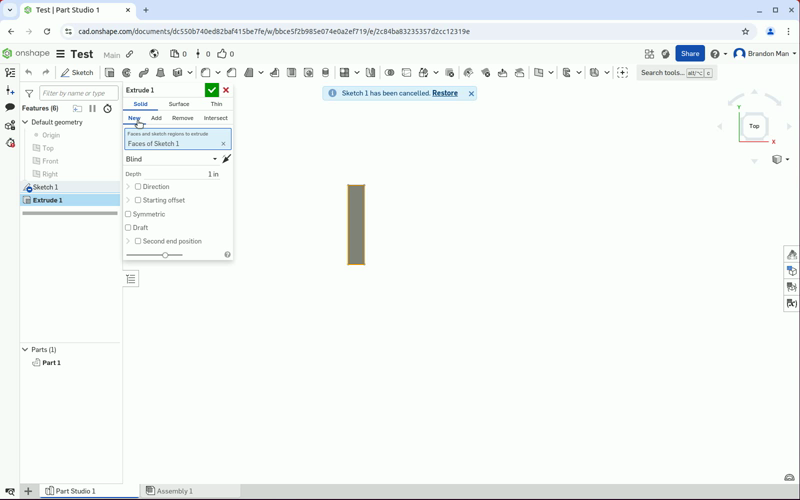
click(137, 120)
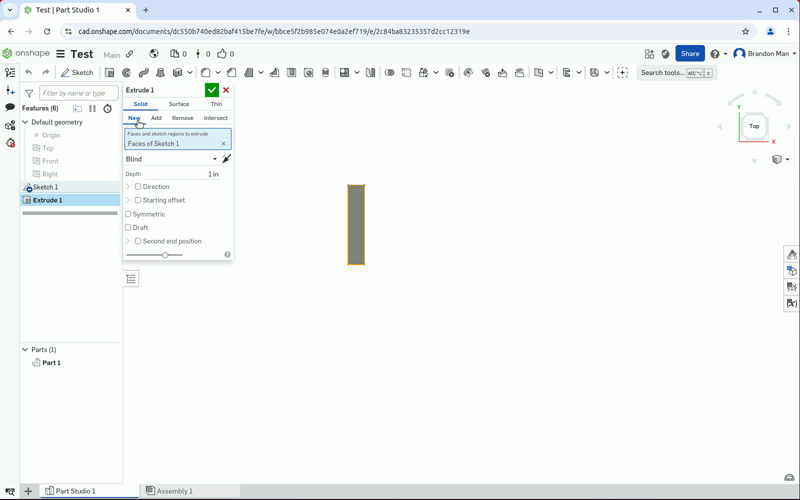
key(tab, 4)
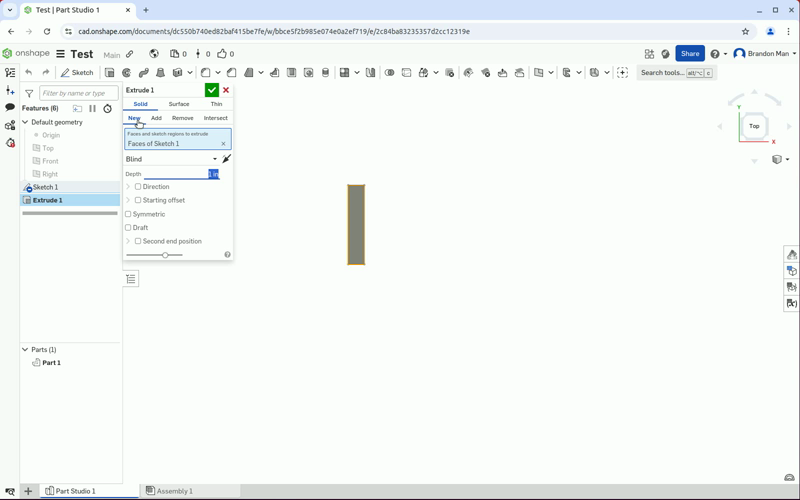
text(3.129)
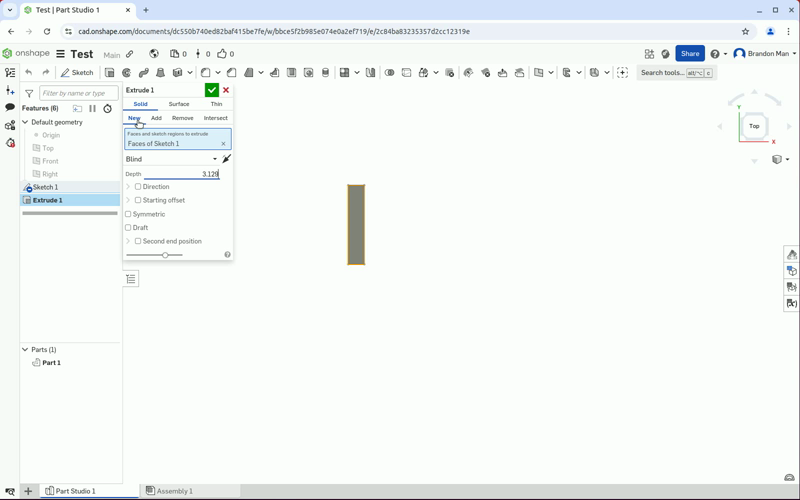
key(enter)
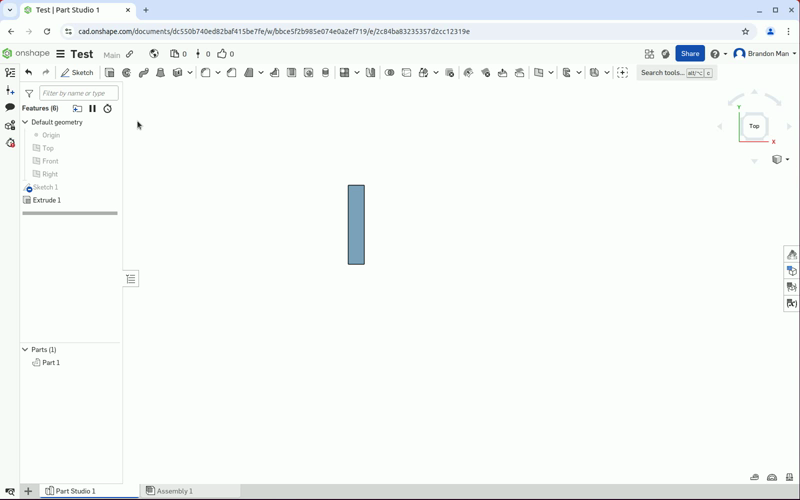
key(shift+h)
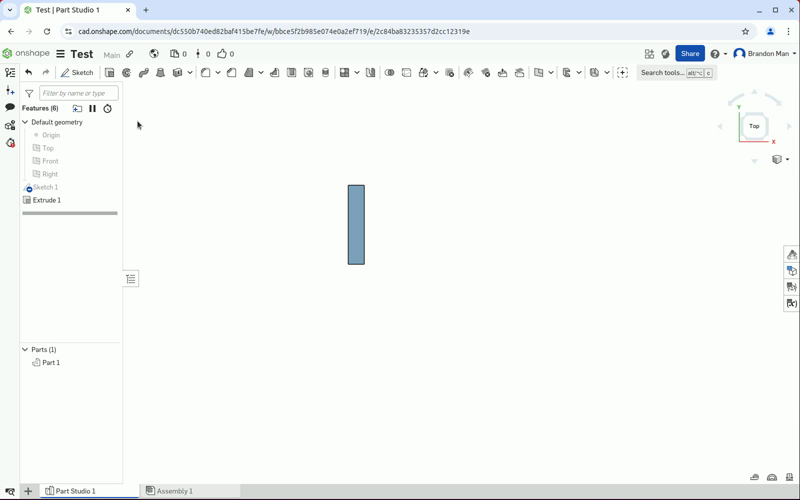
key(shift+h)
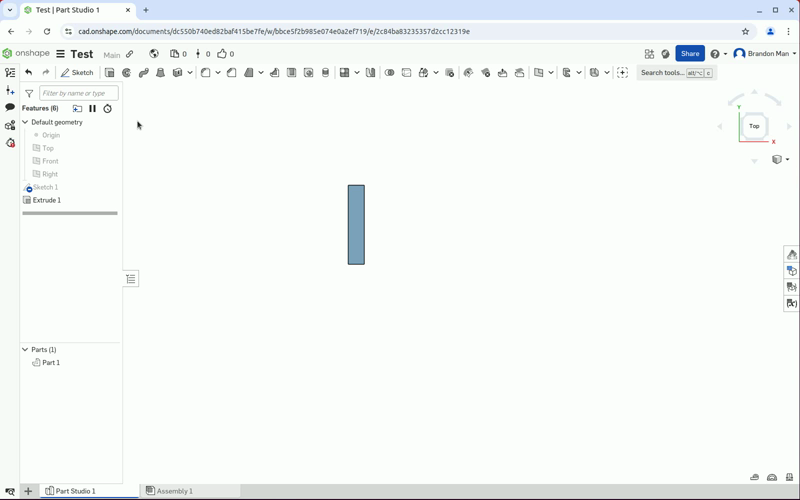
mouse_move(73, 189)
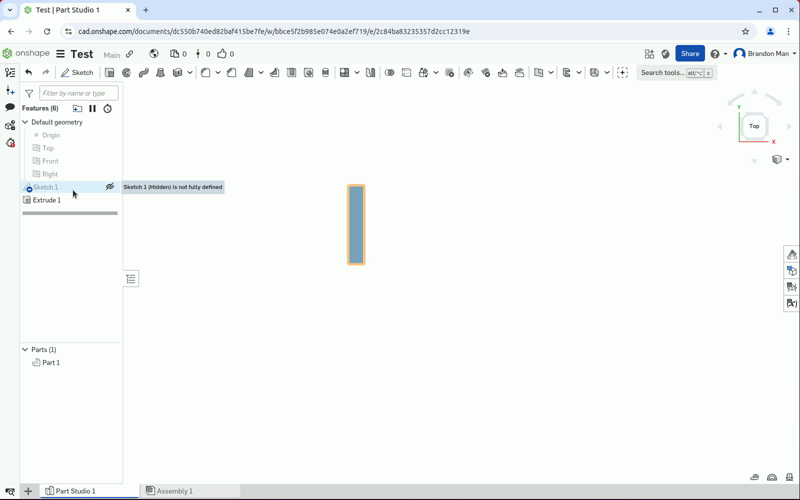
click(73, 189)
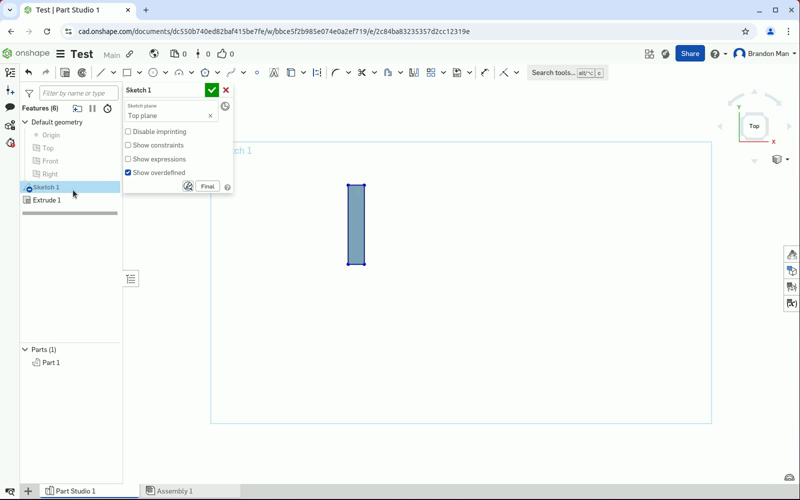
mouse_move(229, 92)
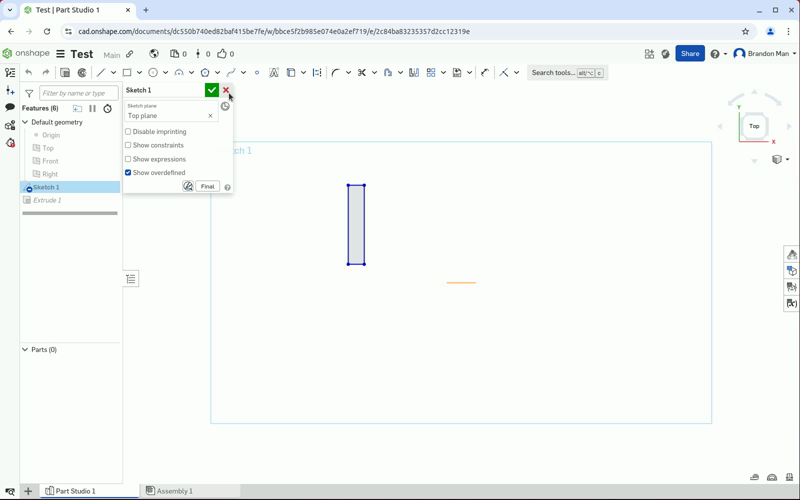
click(229, 92)
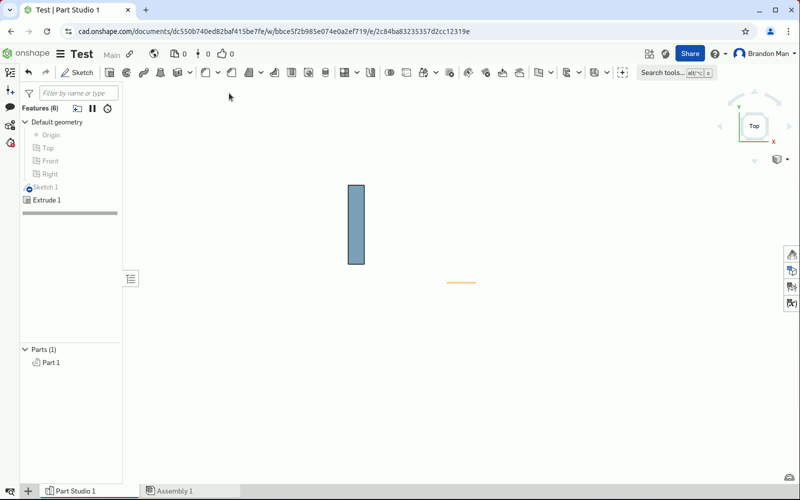
mouse_move(73, 352)
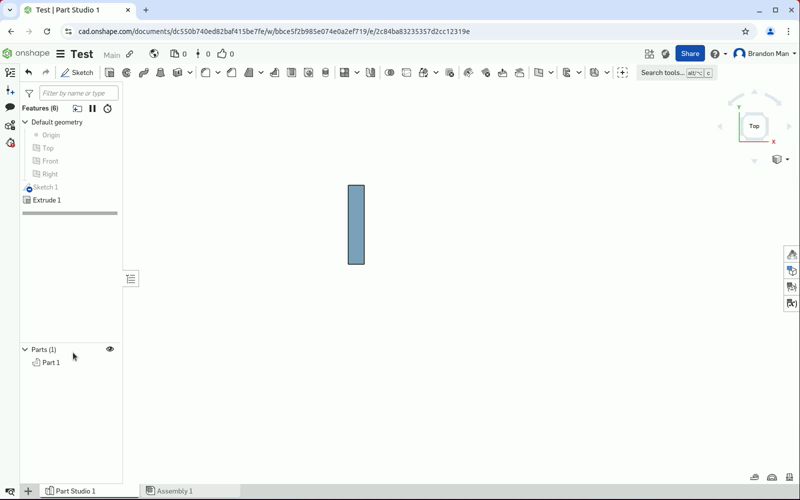
key(y)
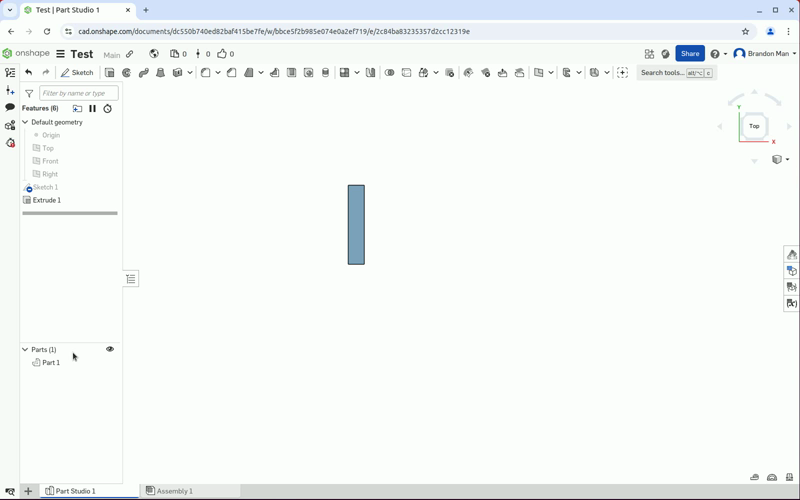
key(shift+p)
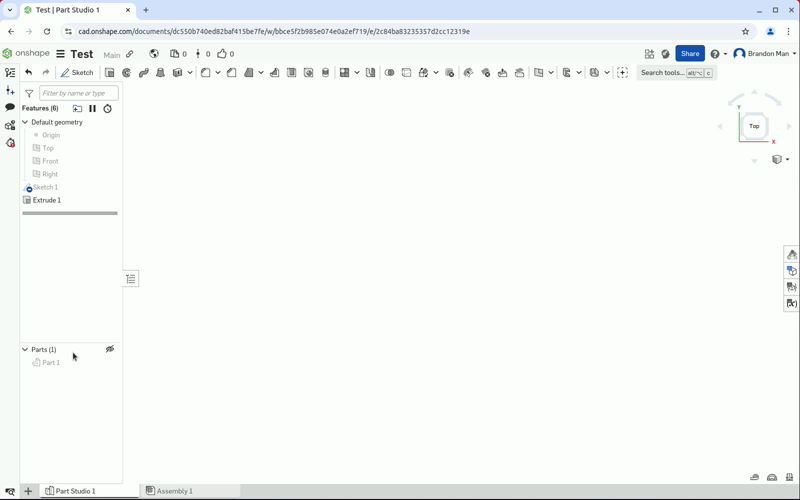
key(space)
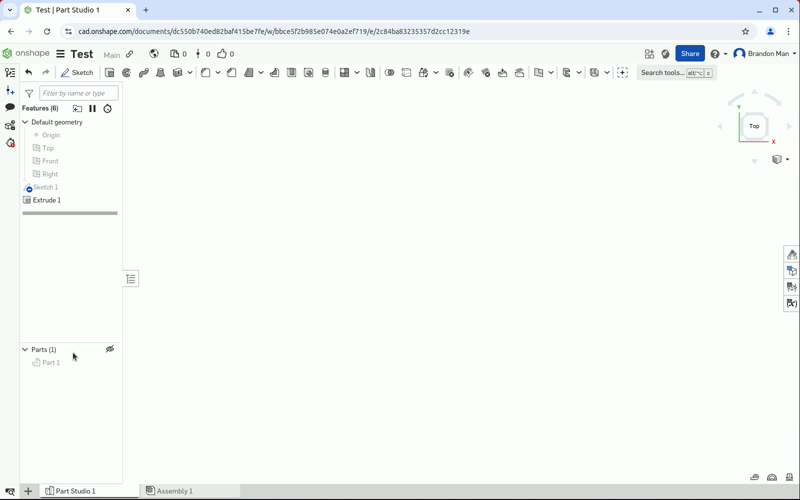
key_down(shift)
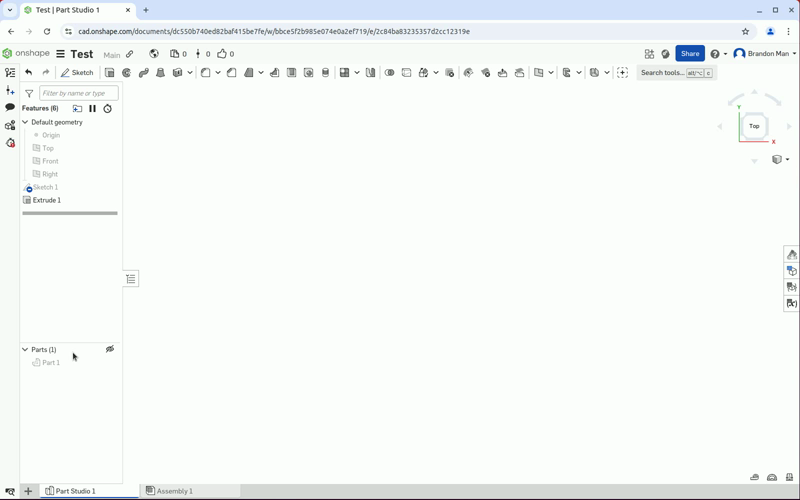
key(up)
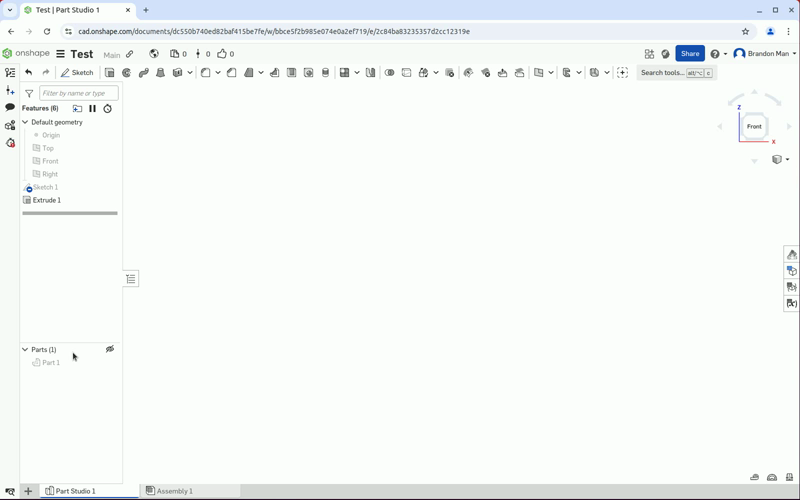
key_up(shift)
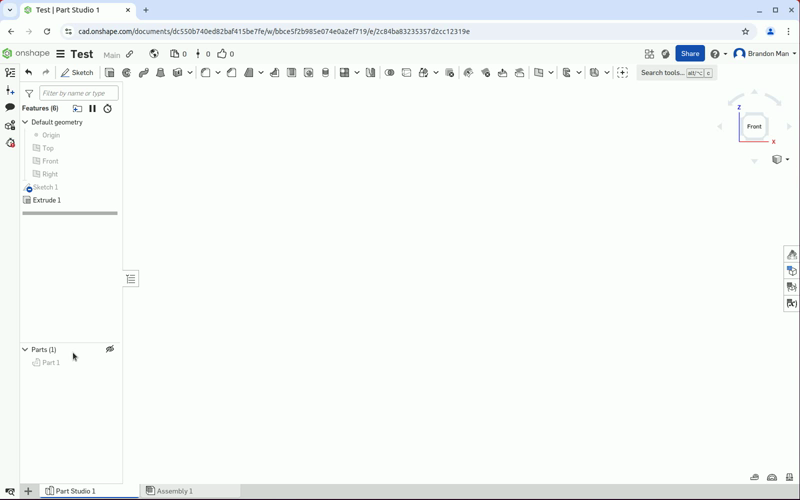
key(space)
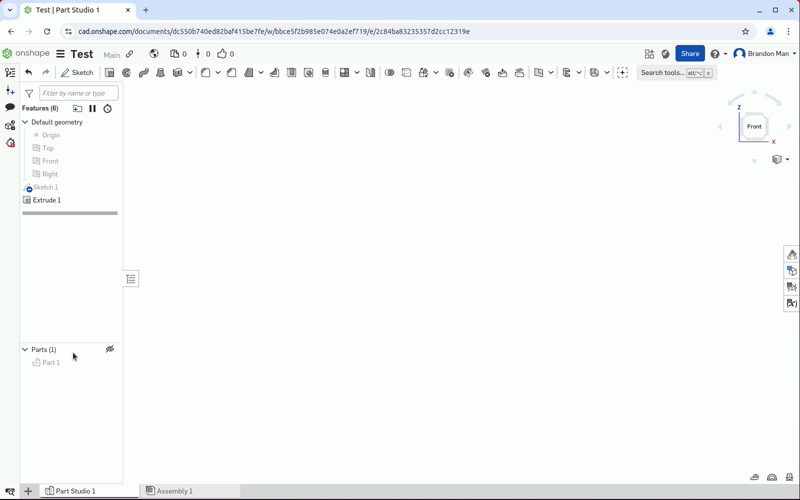
key_down(shift)
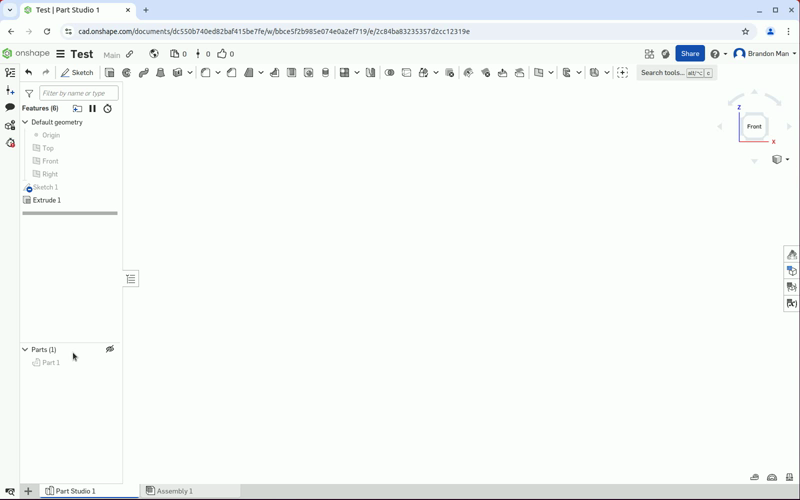
key(left)
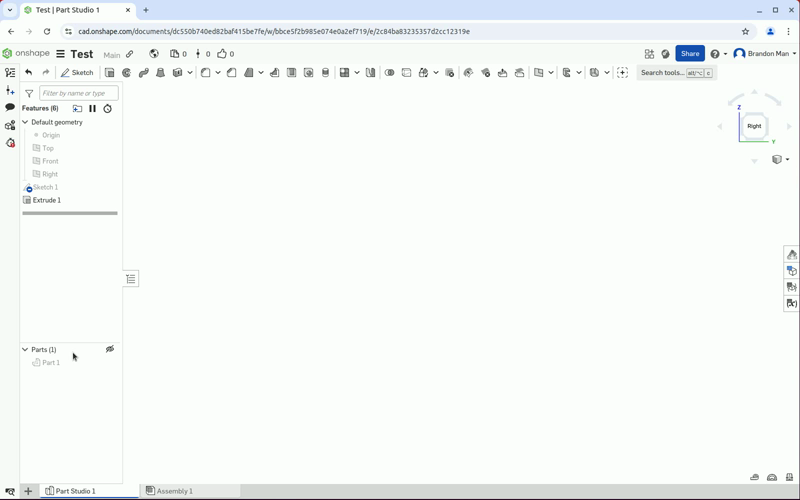
key_up(shift)
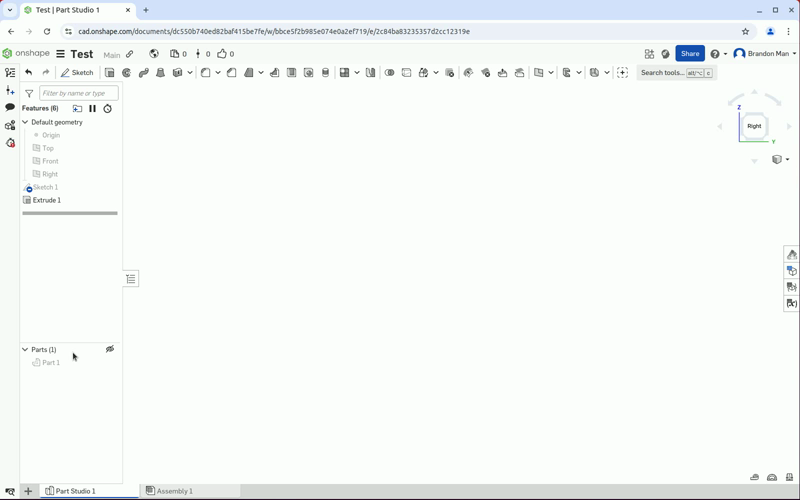
mouse_move(73, 352)
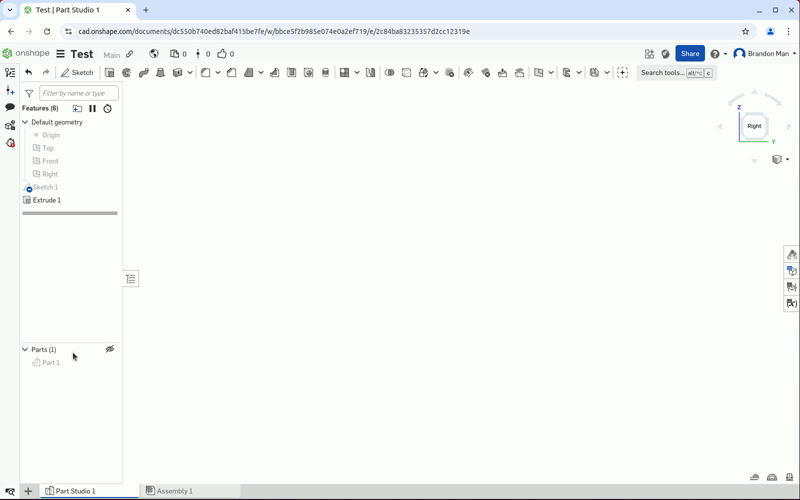
key(shift+y)
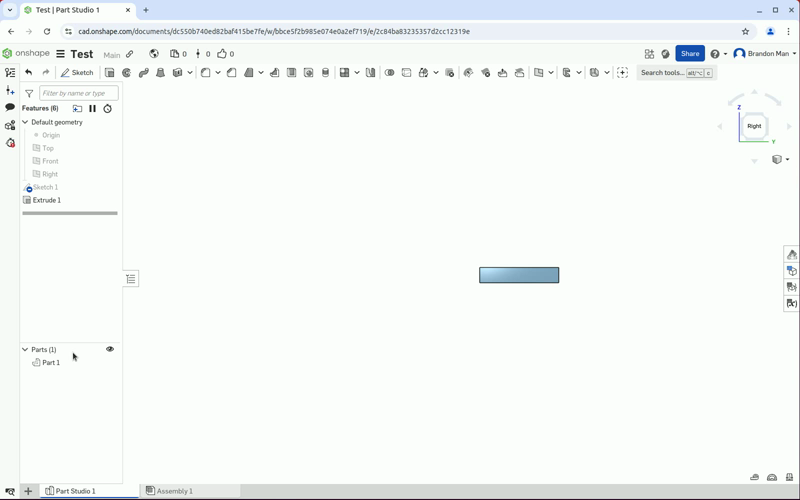
mouse_move(541, 75)
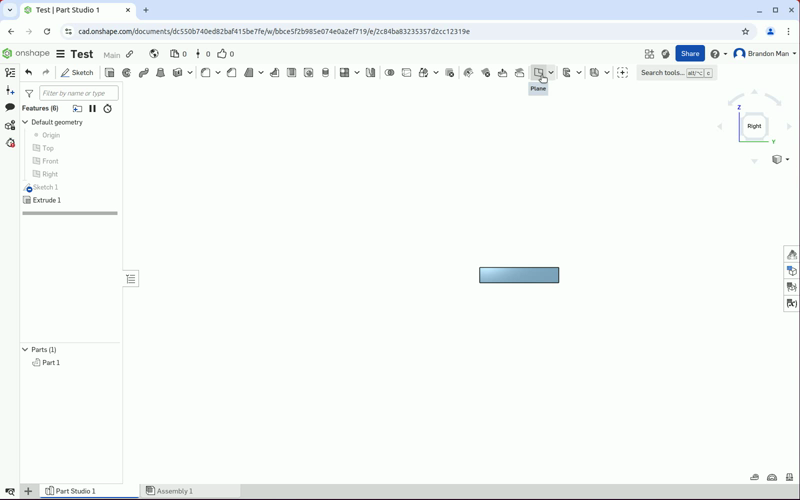
click(541, 75)
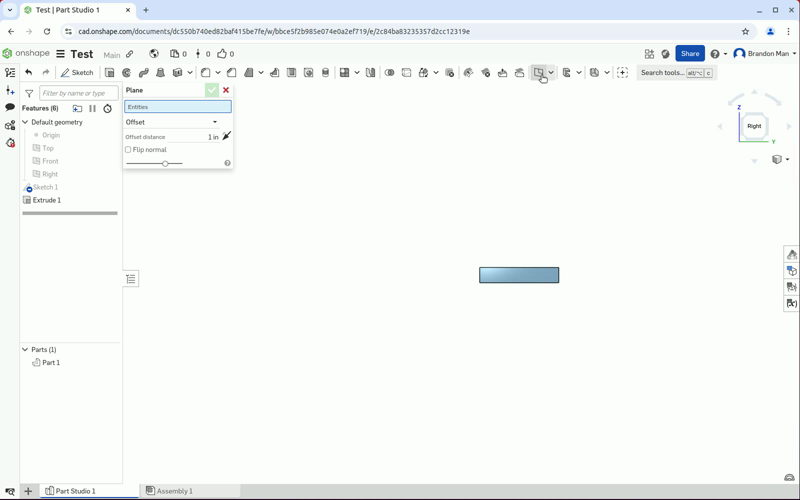
mouse_move(73, 176)
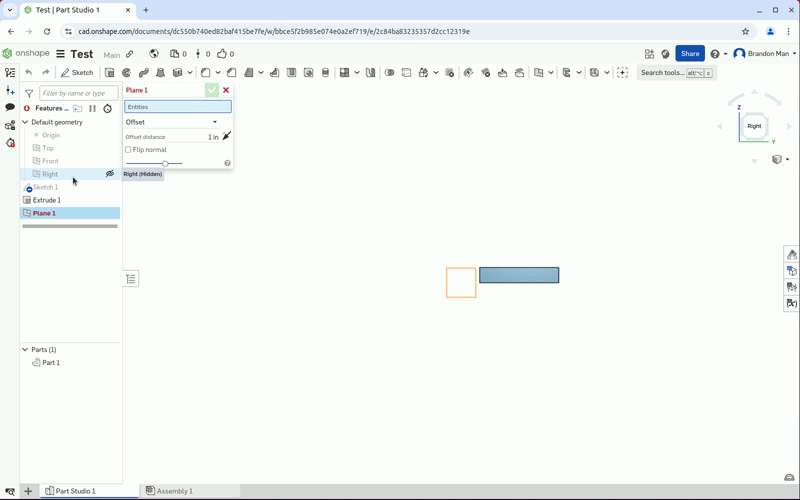
click(73, 176)
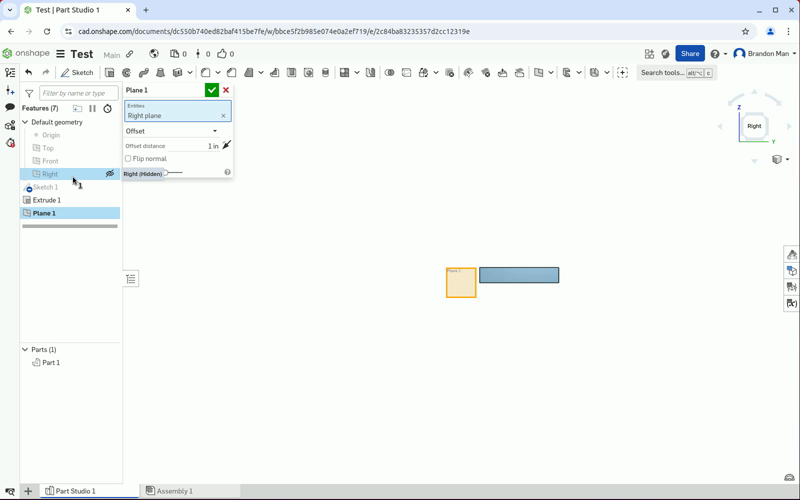
key(tab, 2)
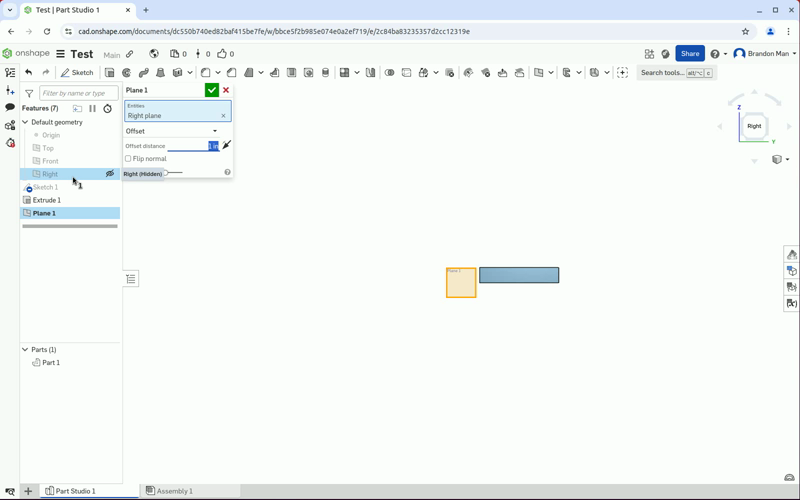
text(19.966)
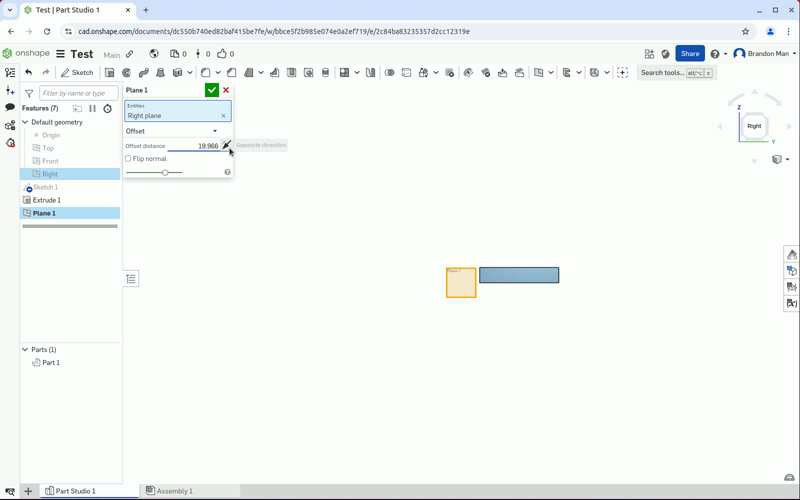
mouse_move(229, 147)
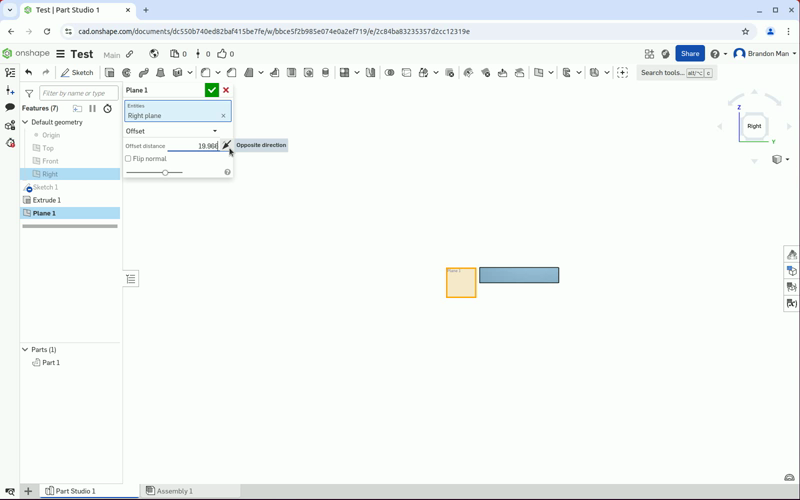
click(229, 147)
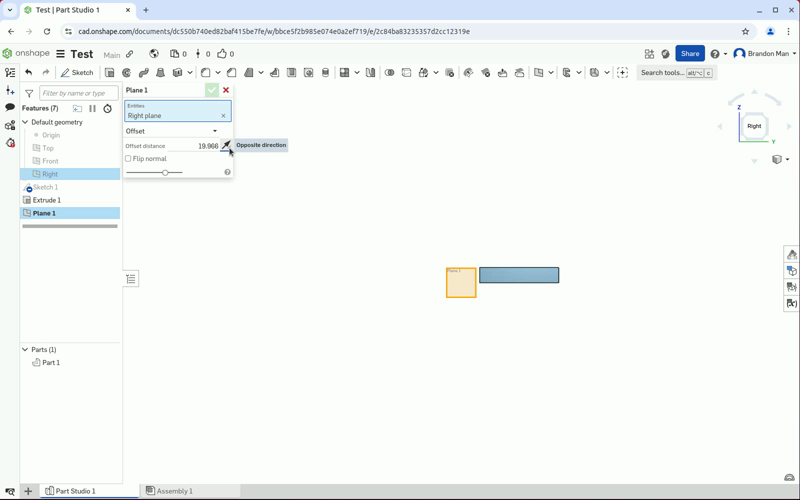
key(enter, 2)
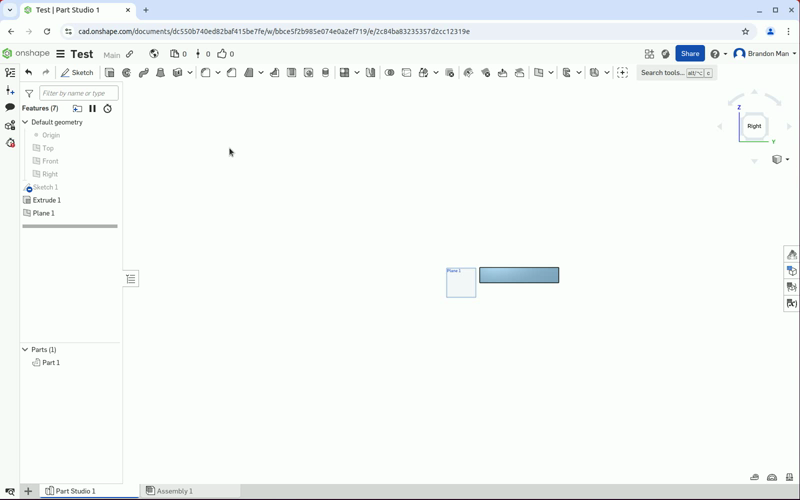
key(shift+s)
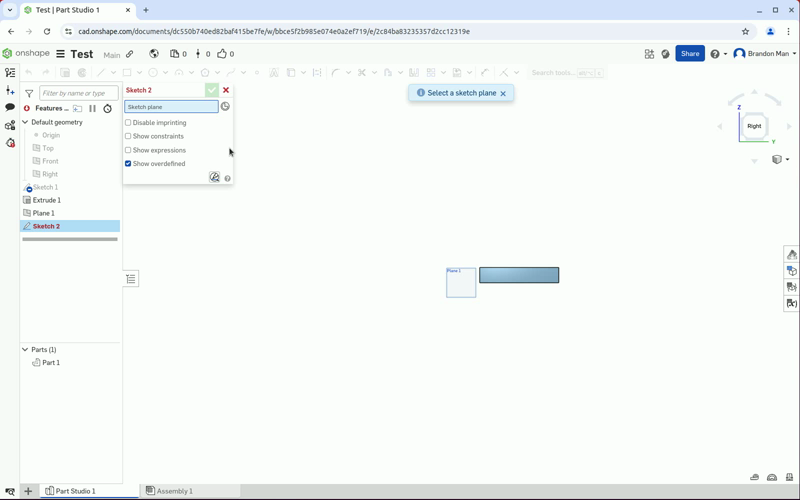
mouse_move(73, 215)
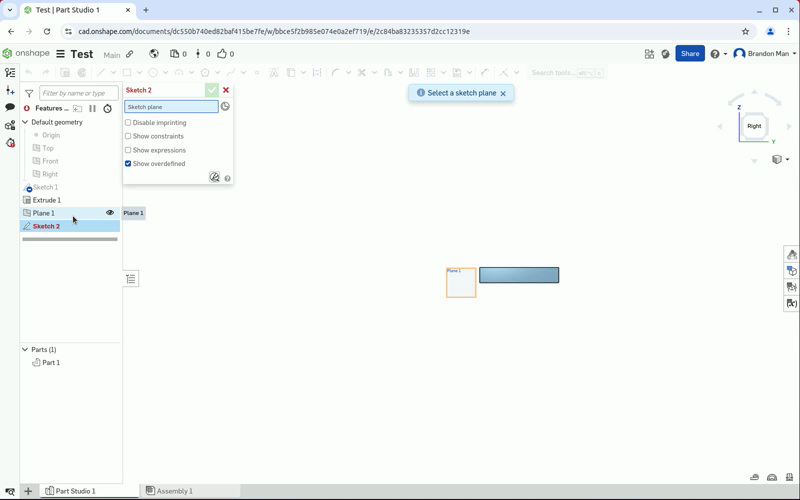
click(73, 215)
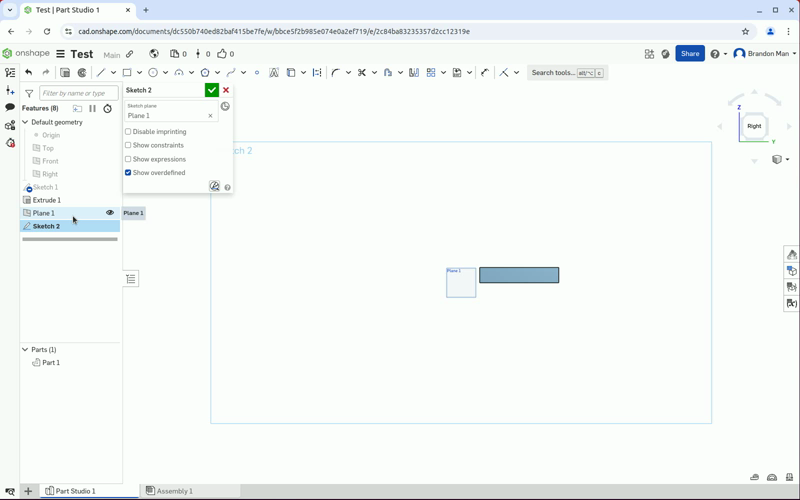
mouse_move(73, 352)
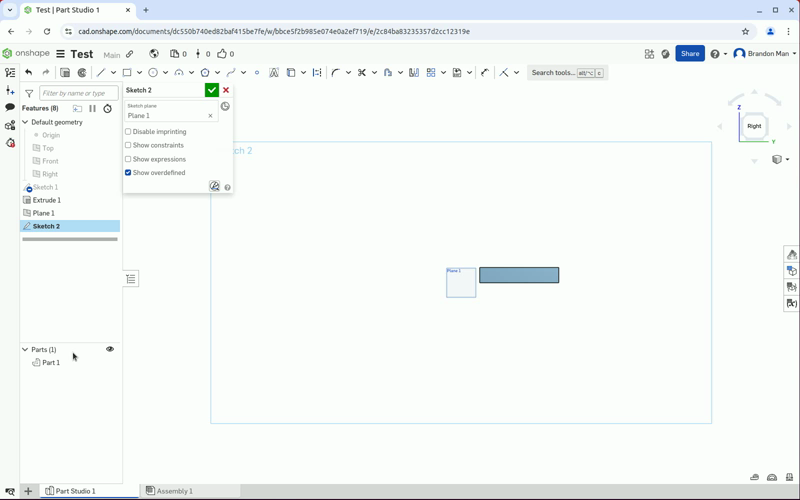
key(y)
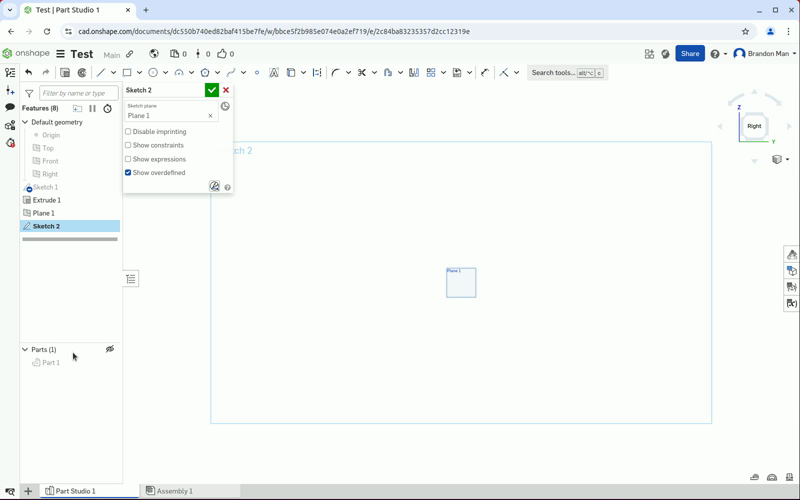
key(l)
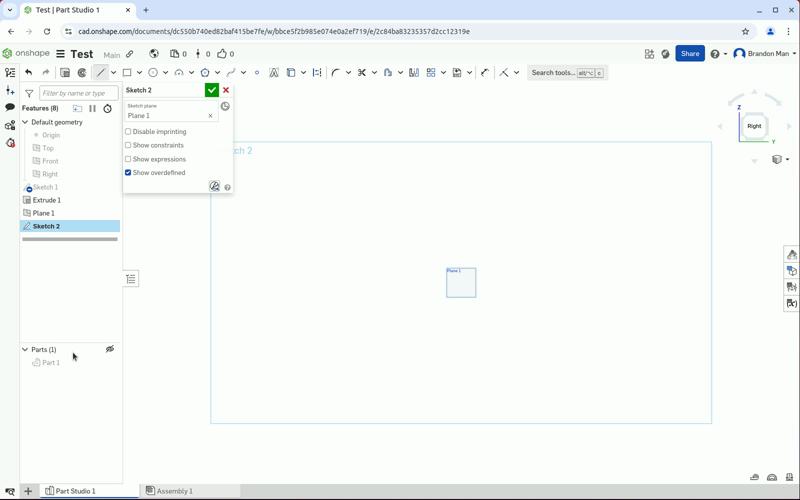
key_down(shift)
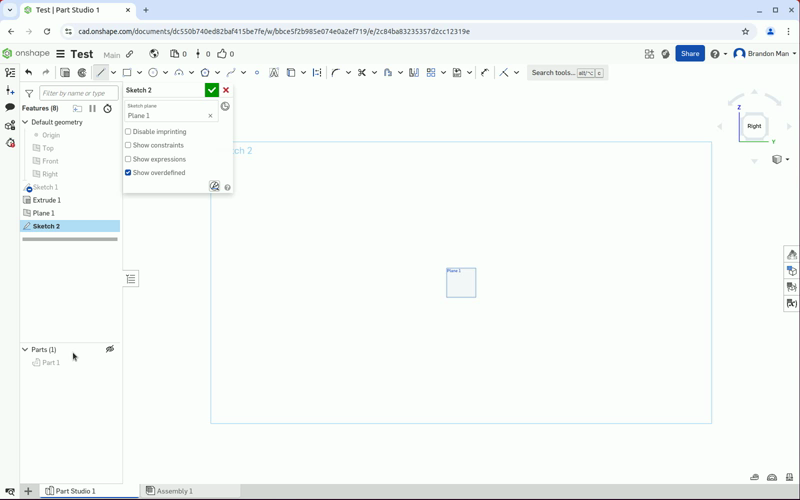
mouse_move(479, 282)
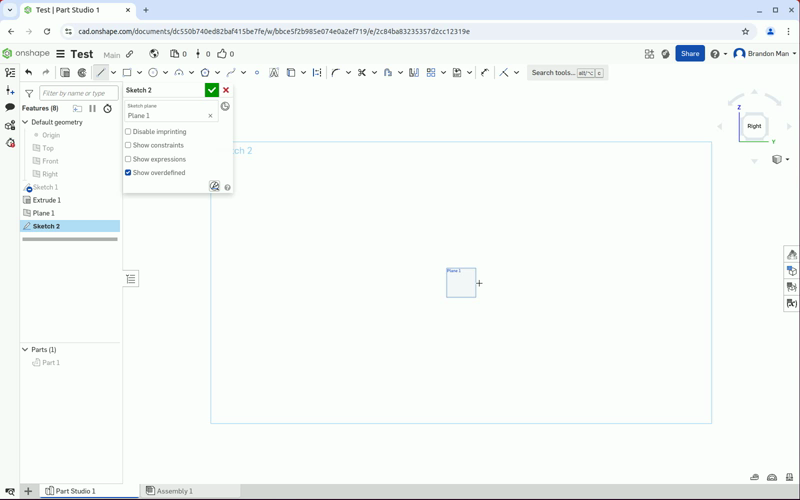
click(479, 282)
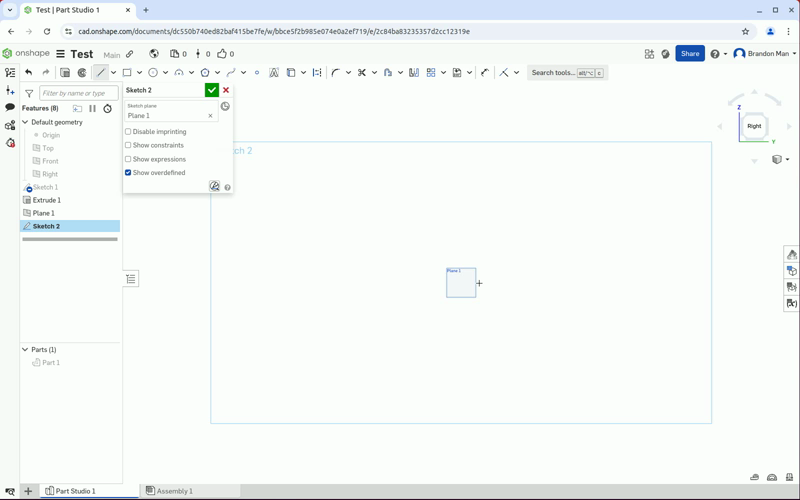
key_up(shift)
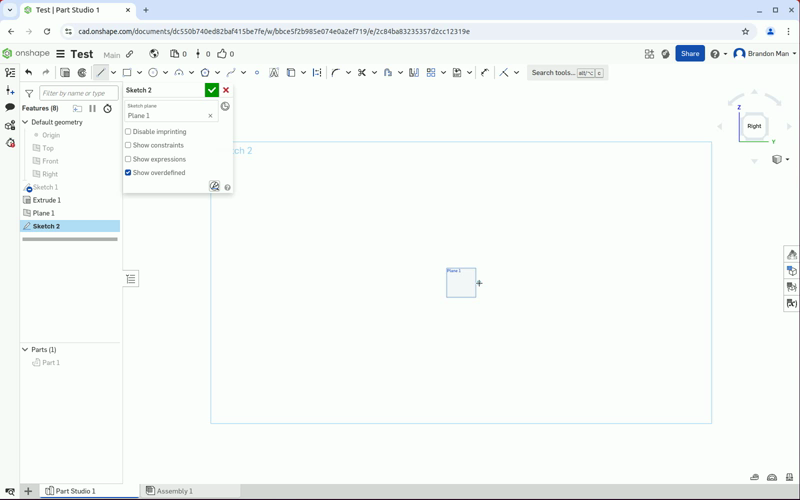
key_down(shift)
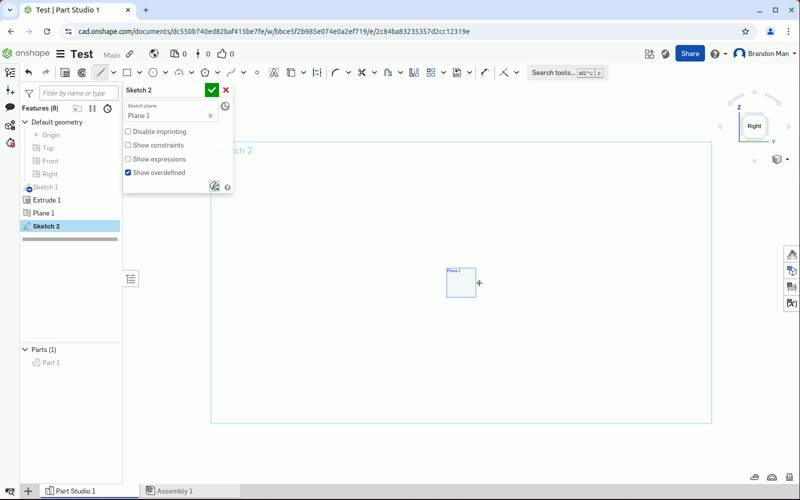
mouse_move(558, 282)
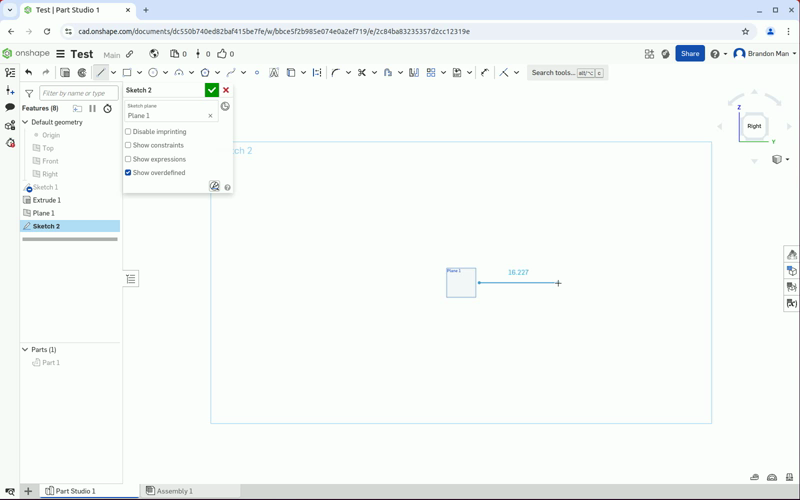
click(558, 282)
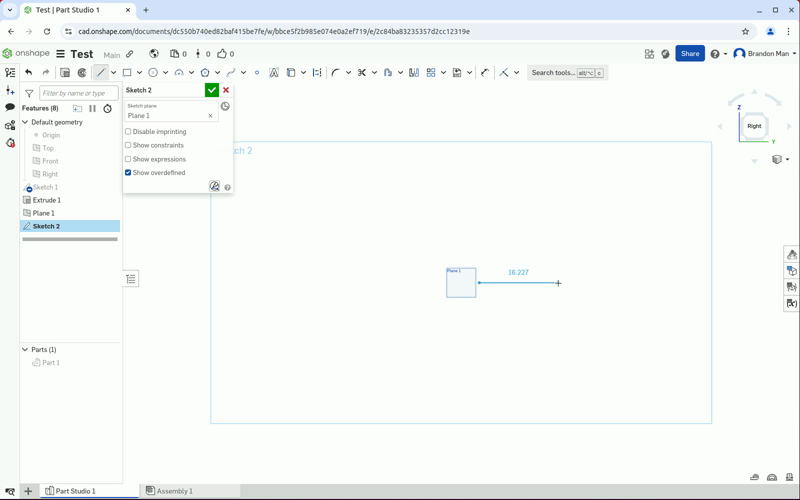
key_up(shift)
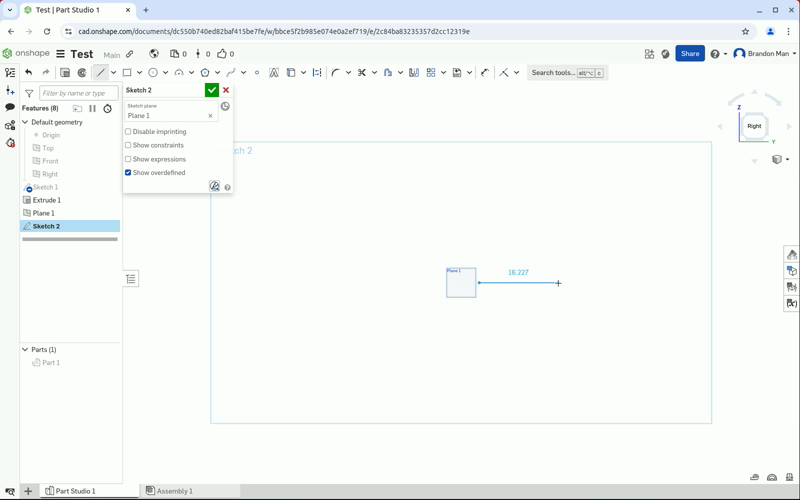
key_down(shift)
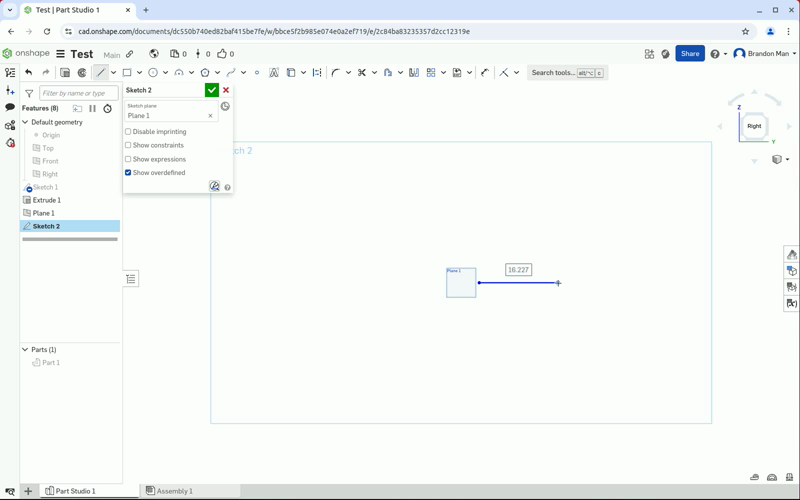
mouse_move(588, 282)
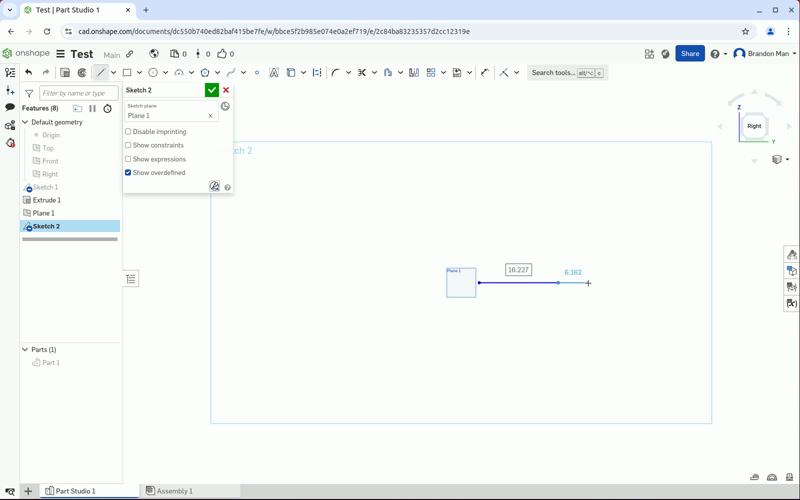
mouse_move(558, 268)
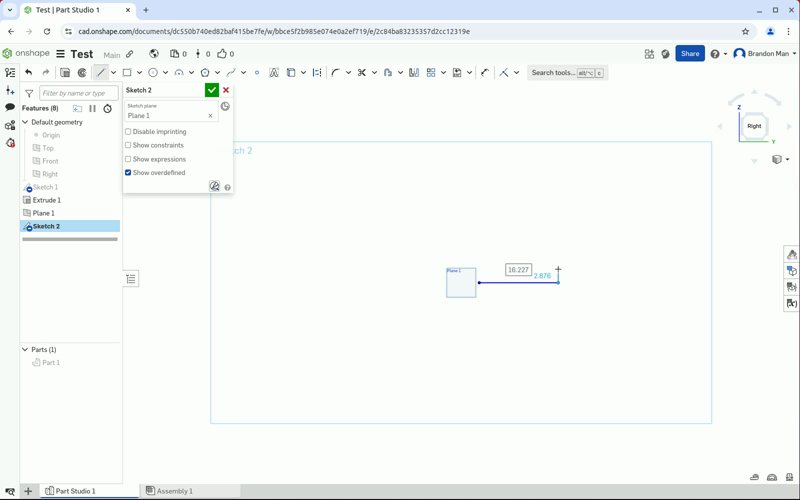
click(558, 268)
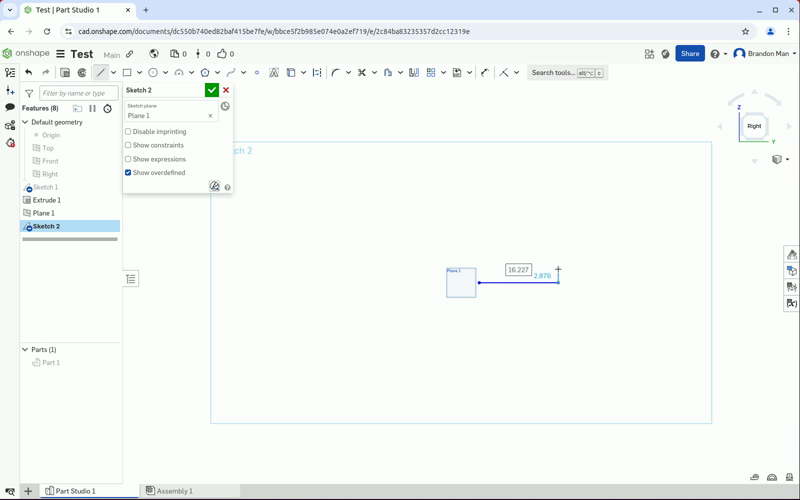
key_up(shift)
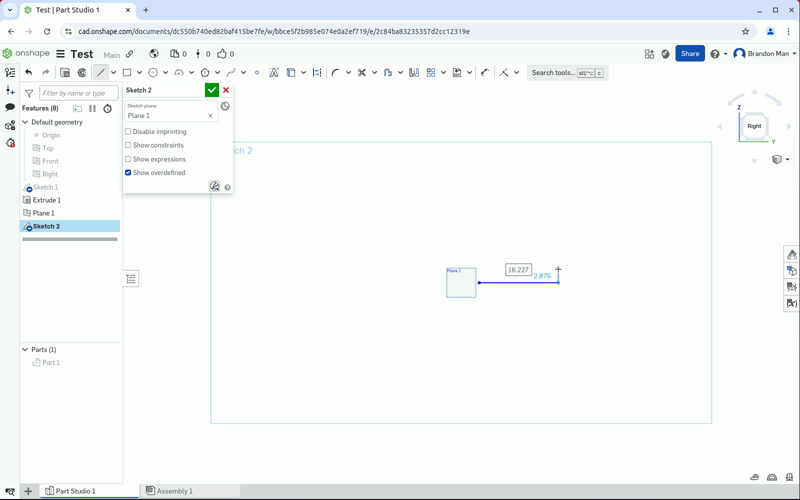
key_down(shift)
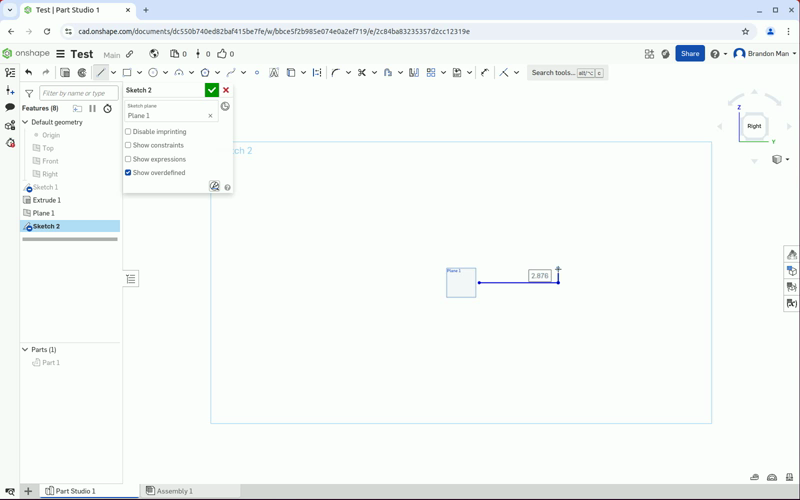
mouse_move(479, 268)
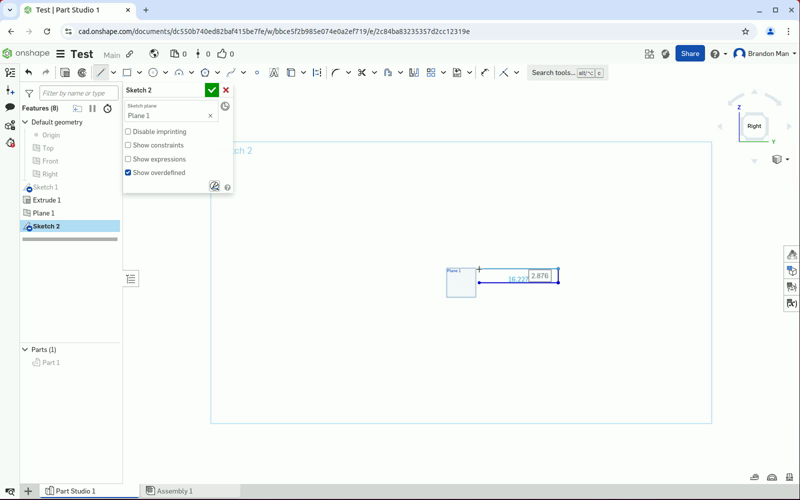
click(479, 268)
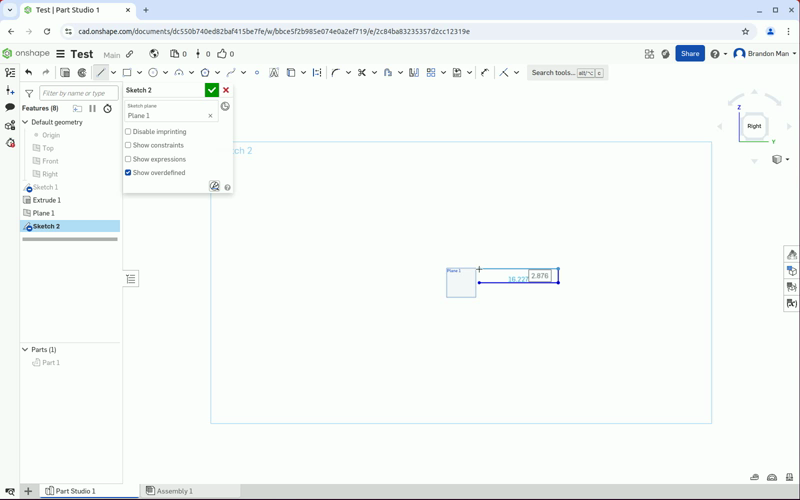
key_up(shift)
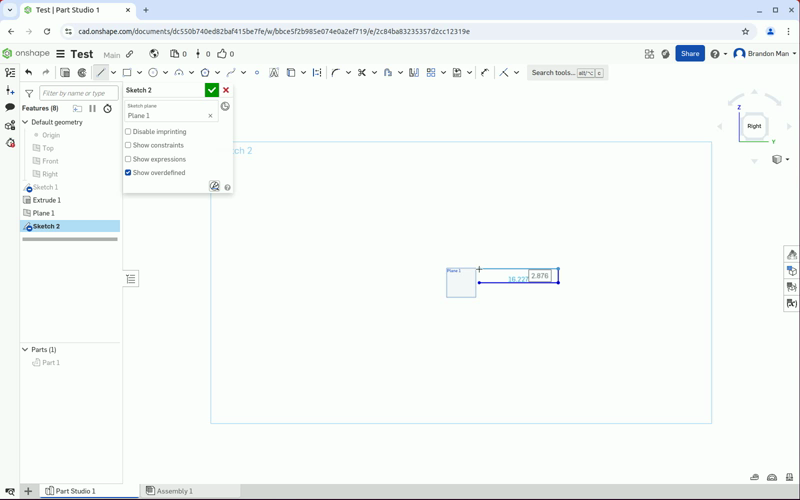
mouse_move(509, 268)
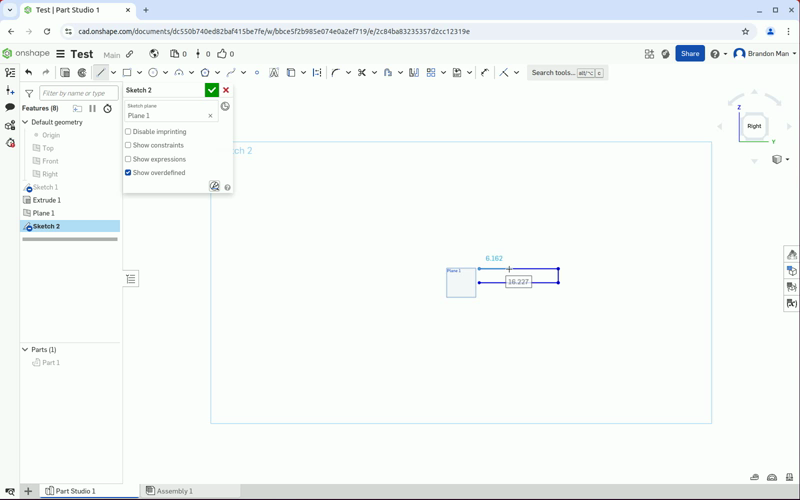
key_down(shift)
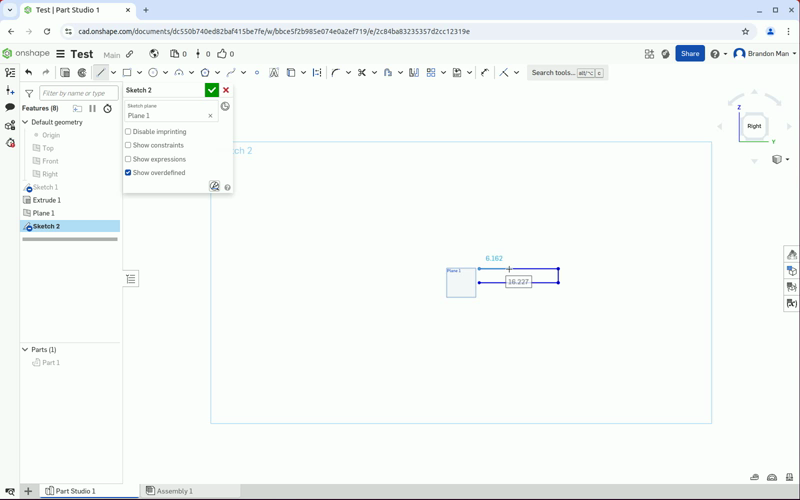
mouse_move(479, 282)
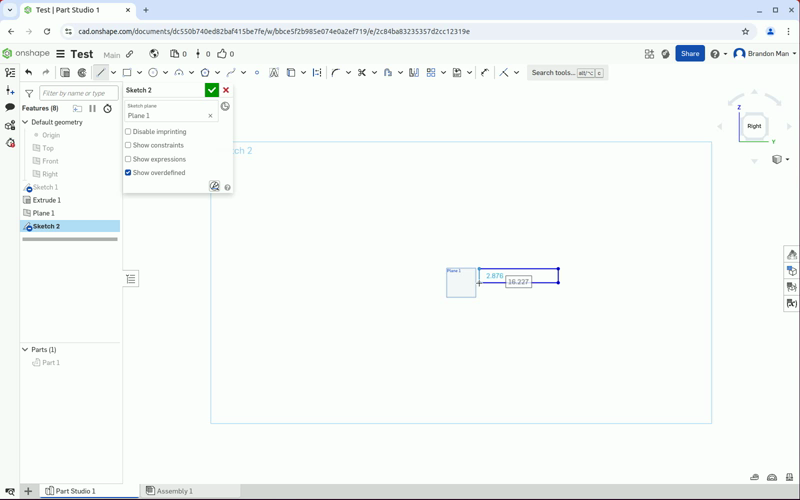
key_up(shift)
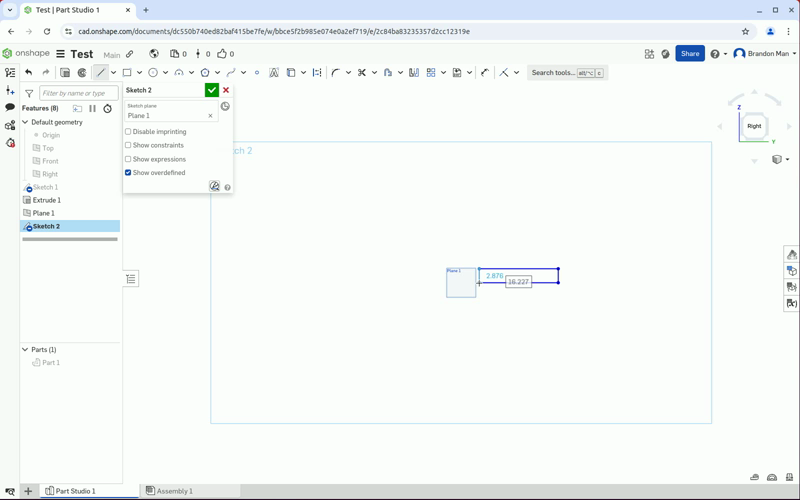
click(479, 282)
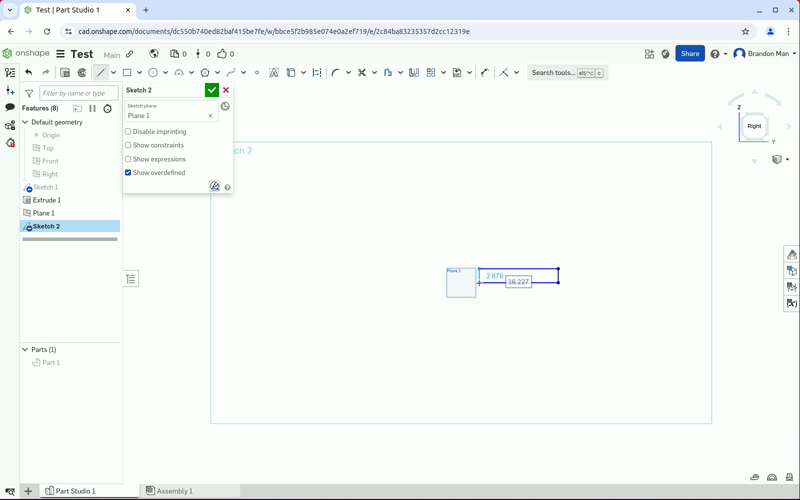
key(esc)
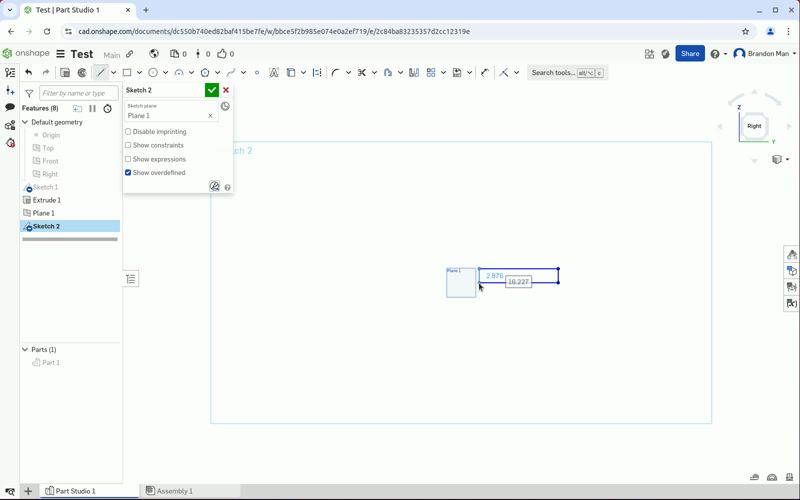
mouse_move(518, 280)
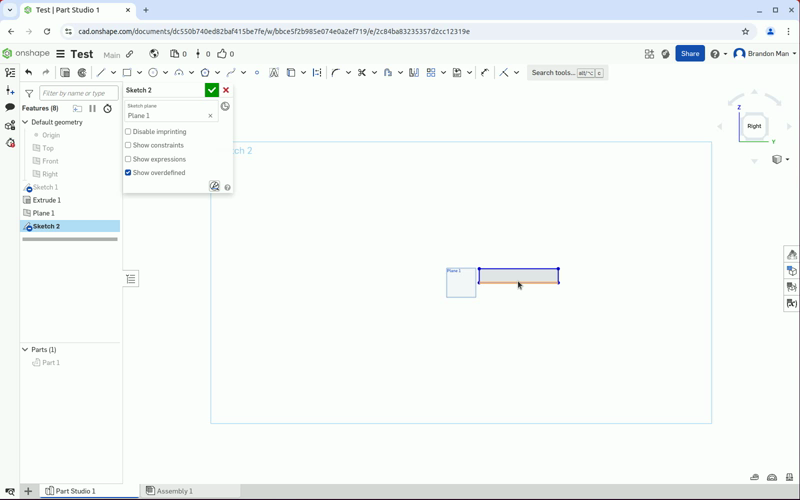
scroll(6)
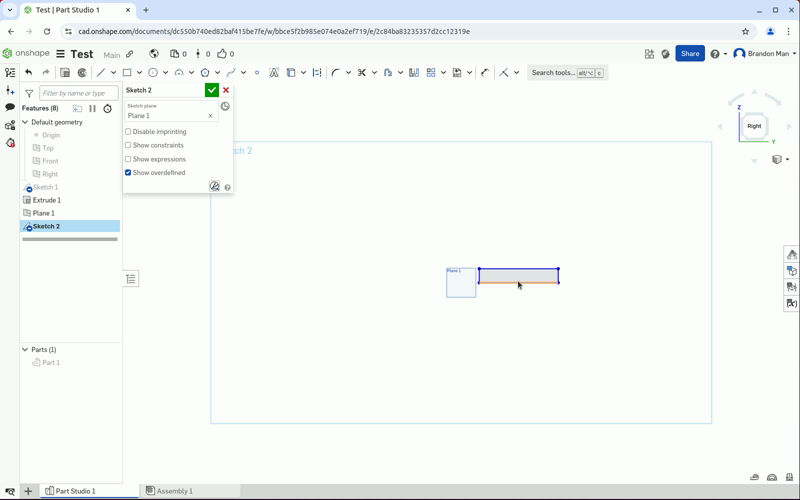
scroll(6)
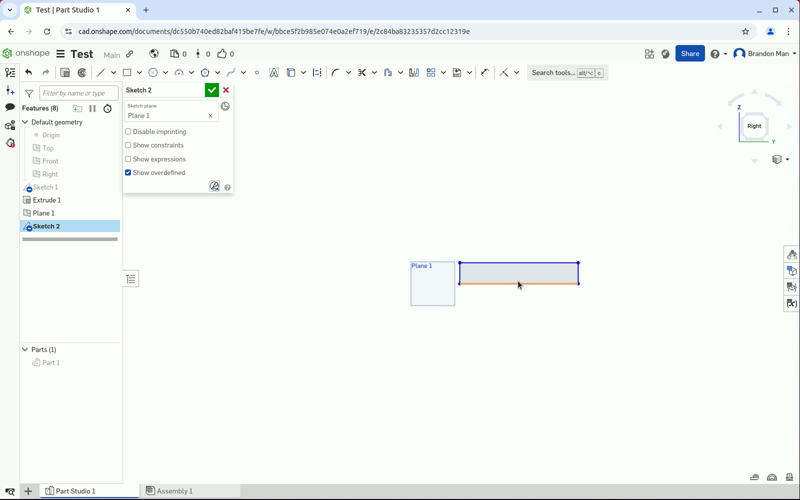
scroll(6)
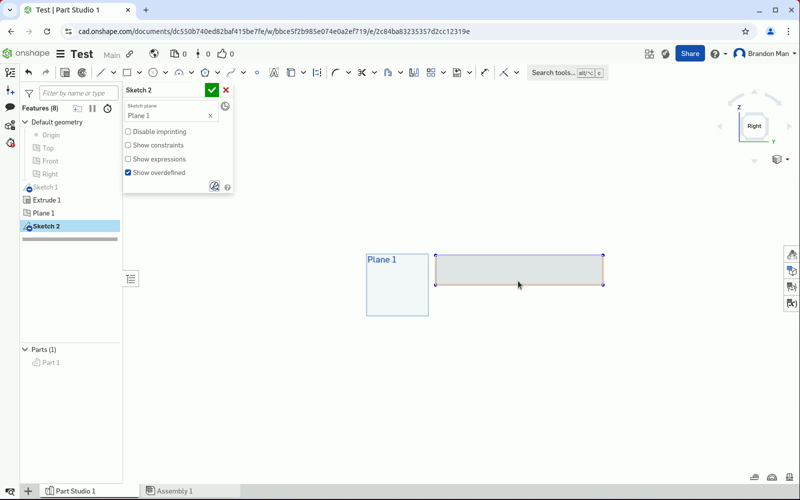
scroll(6)
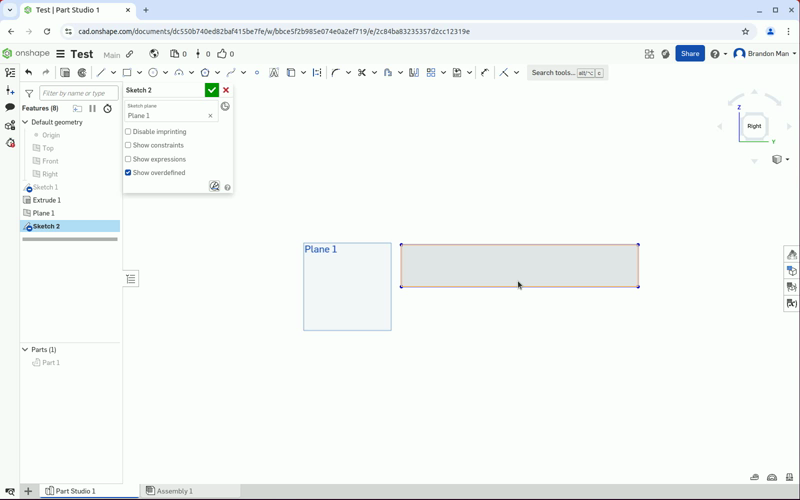
scroll(6)
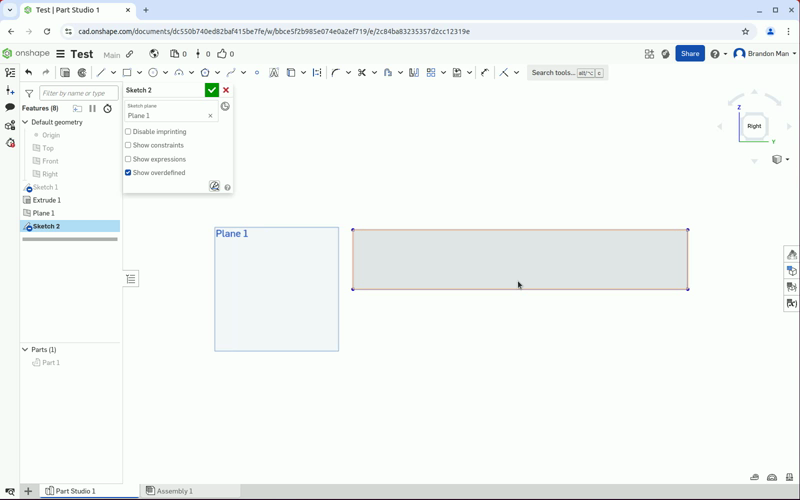
scroll(6)
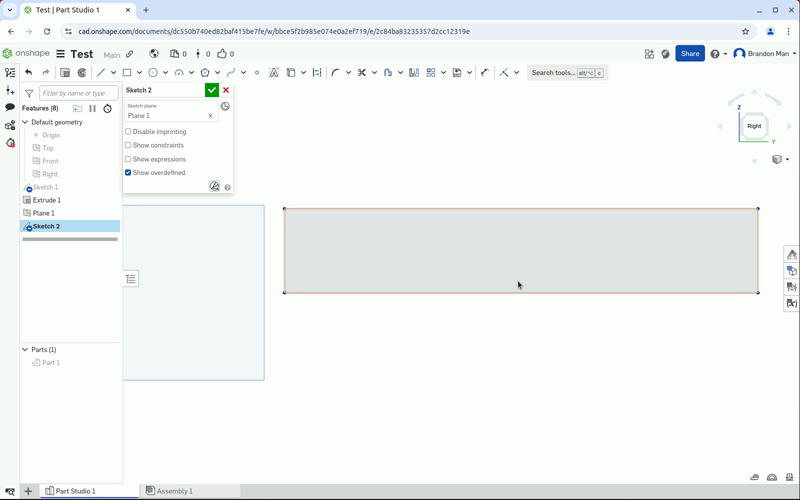
scroll(6)
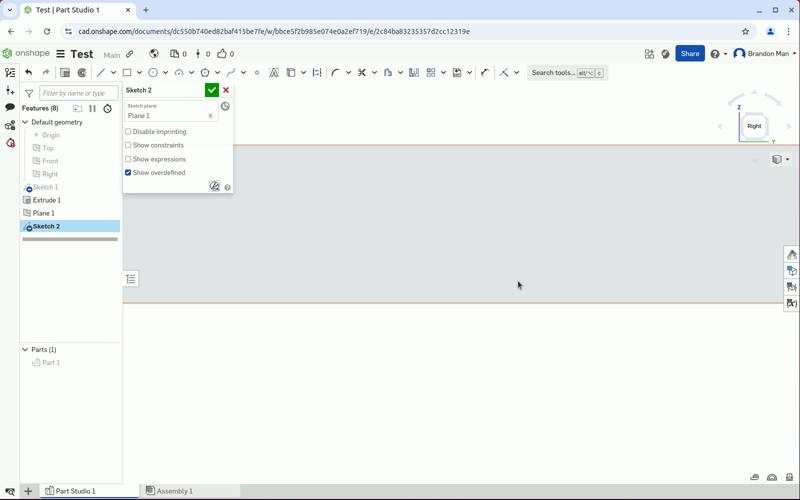
click(518, 280)
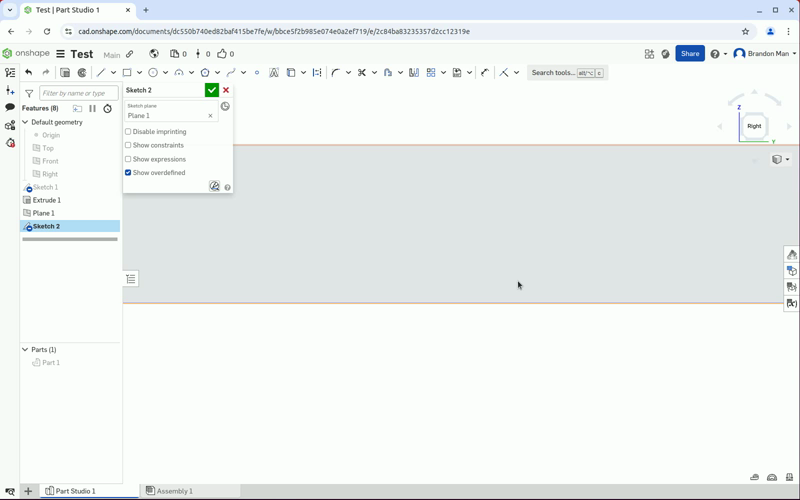
scroll(-6)
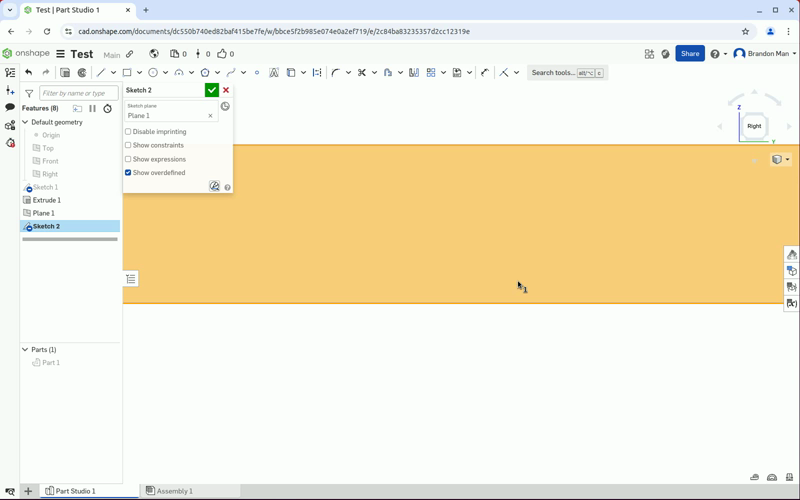
scroll(-6)
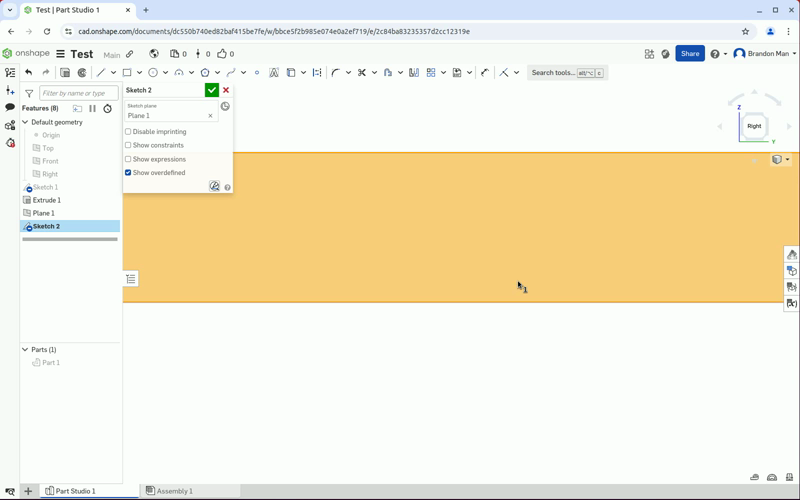
scroll(-6)
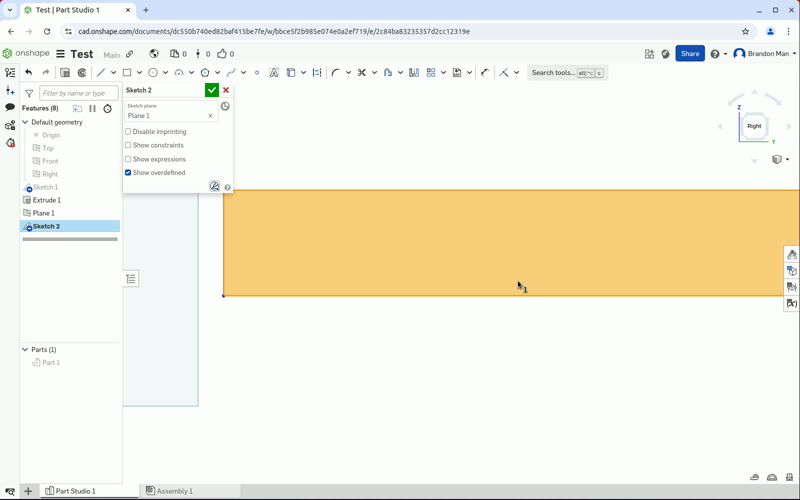
scroll(-6)
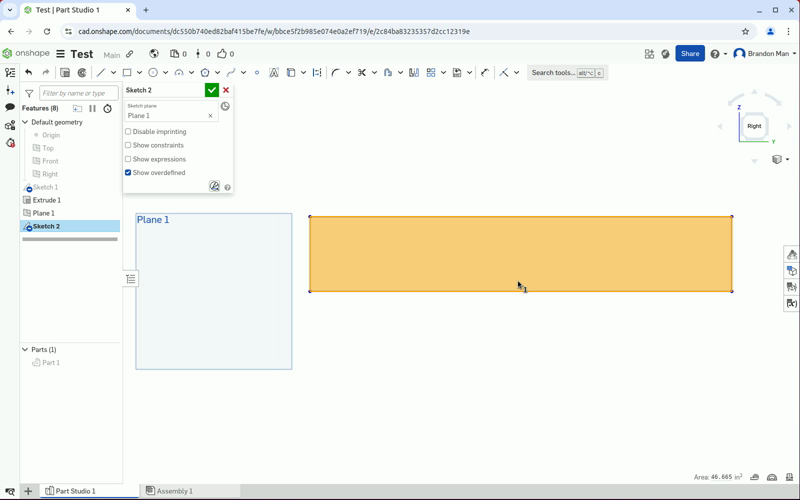
scroll(-6)
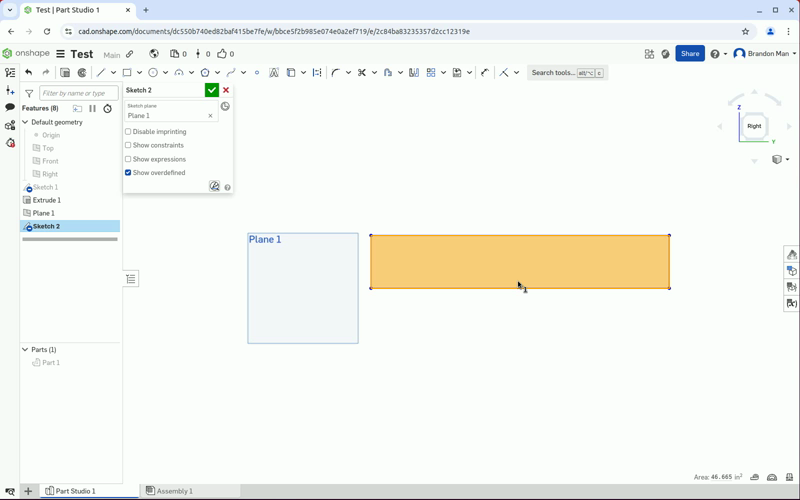
scroll(-6)
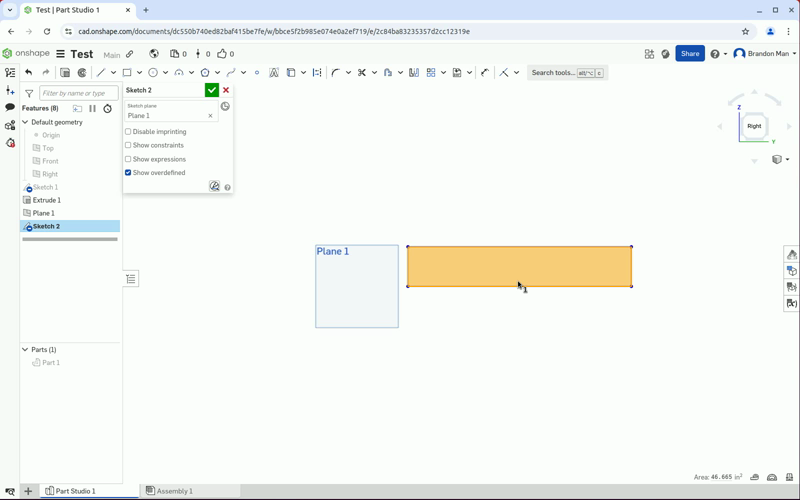
scroll(-6)
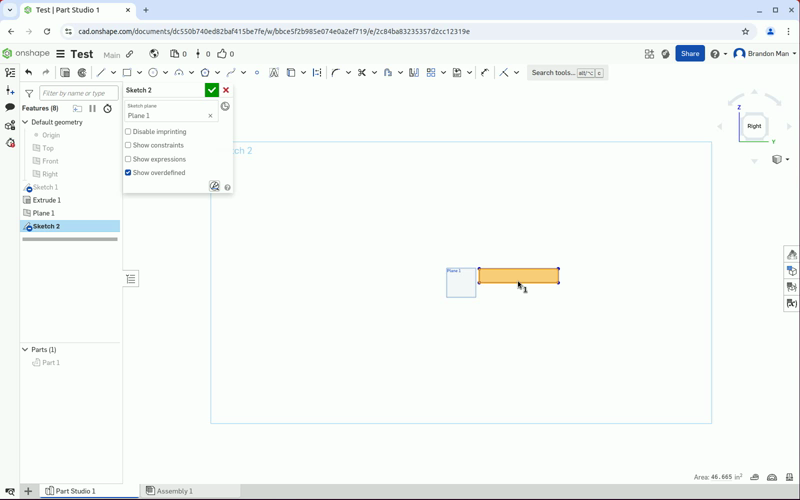
mouse_move(73, 352)
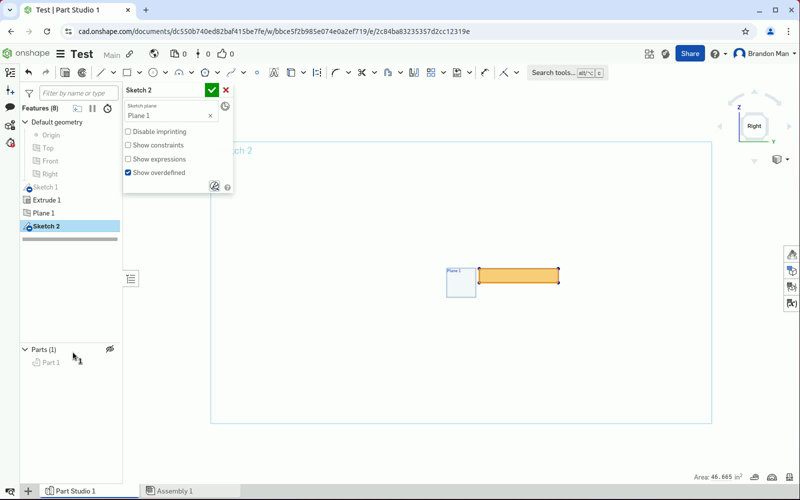
key(shift+y)
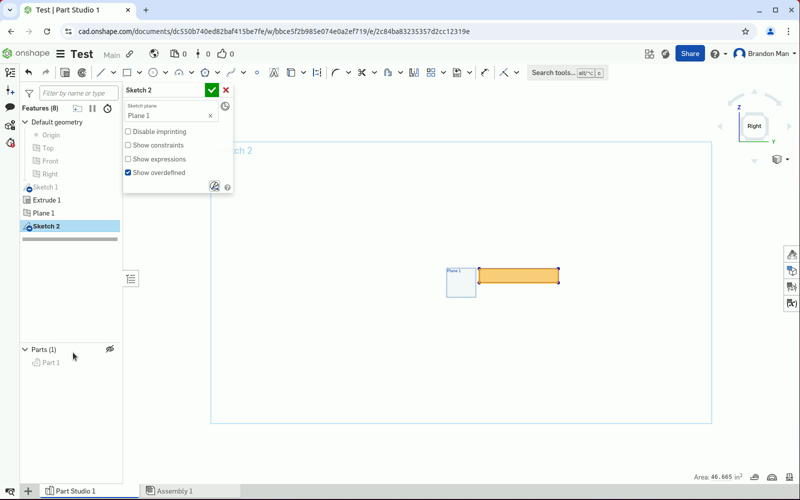
key(shift+e)
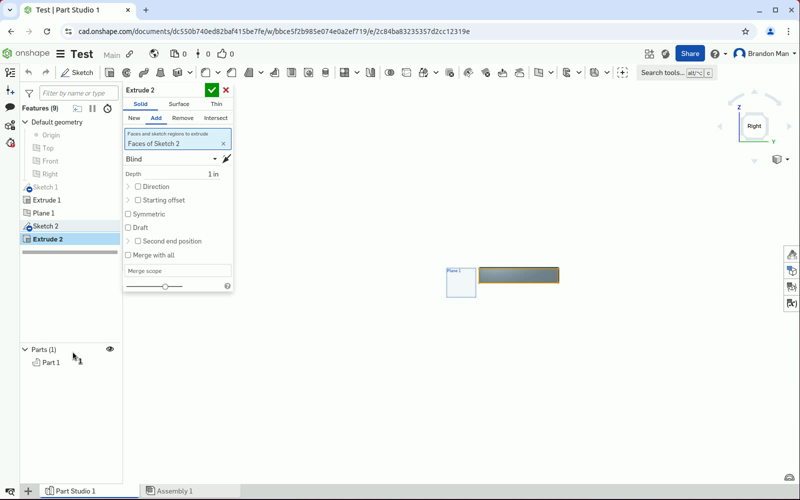
mouse_move(143, 106)
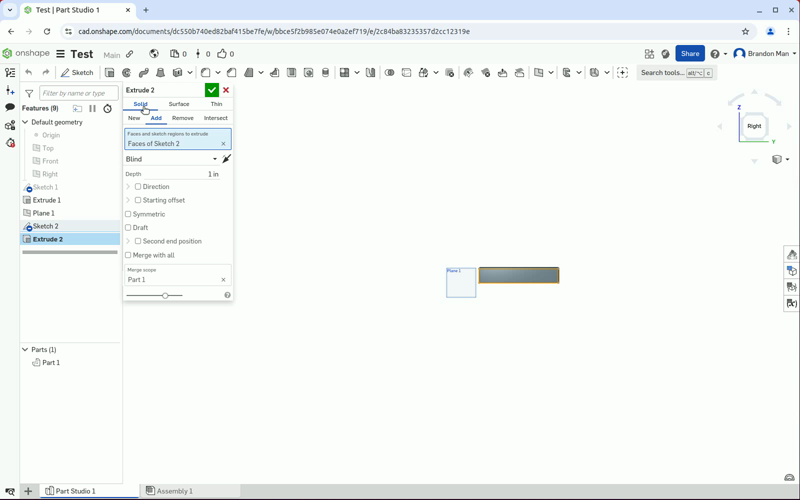
click(143, 106)
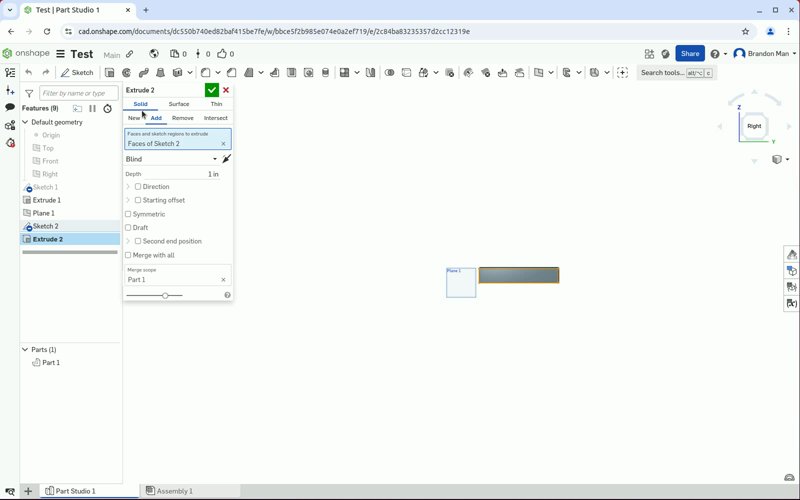
mouse_move(137, 120)
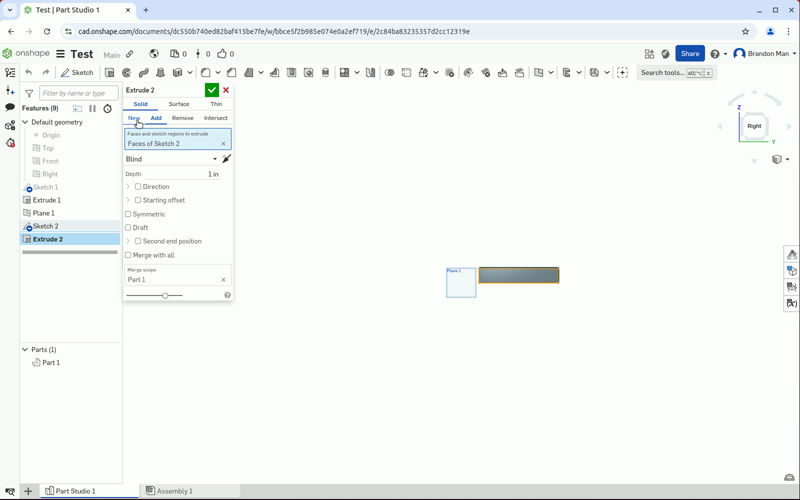
click(137, 120)
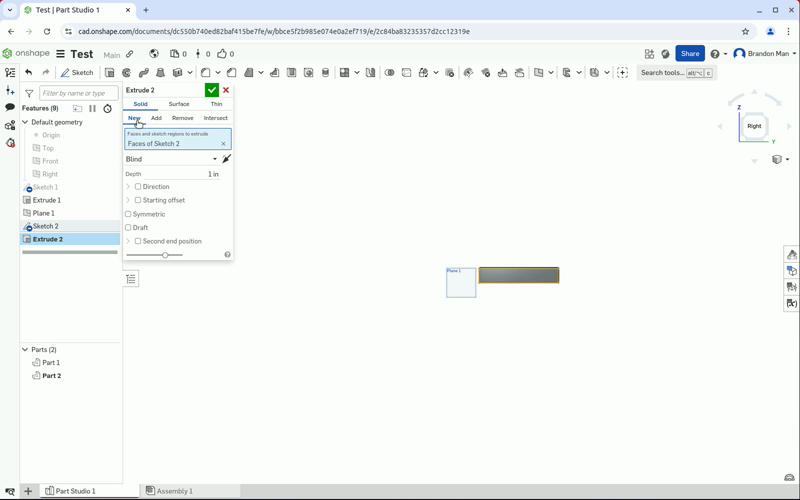
key(tab, 4)
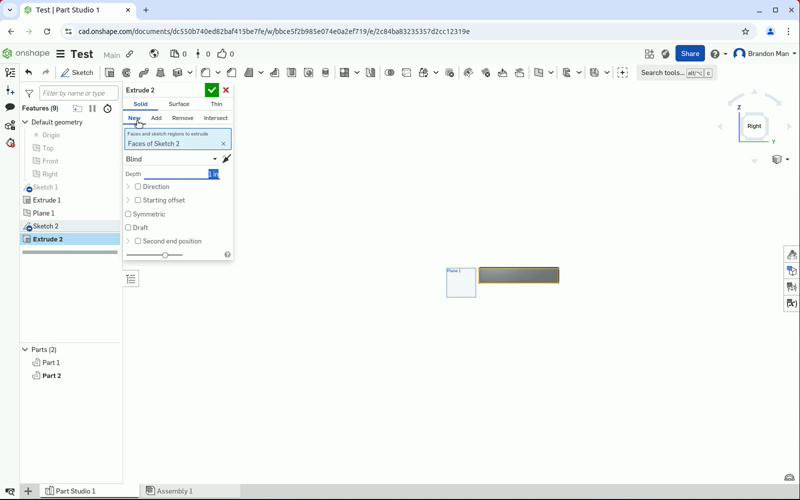
text(0.963)
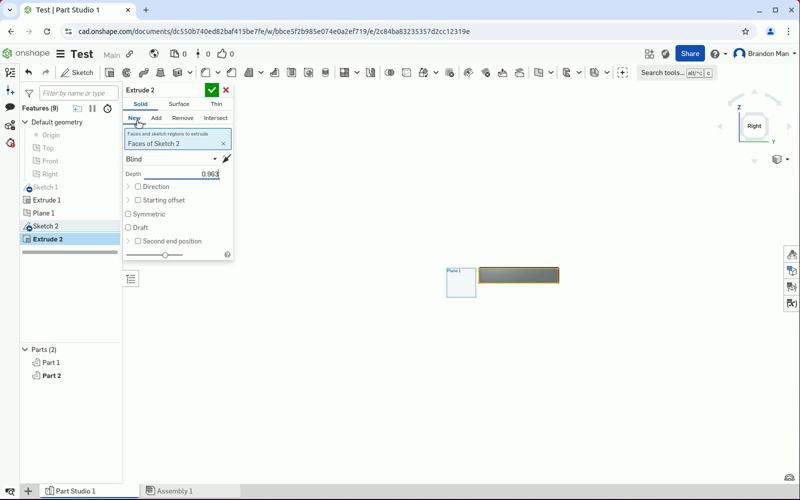
key(enter)
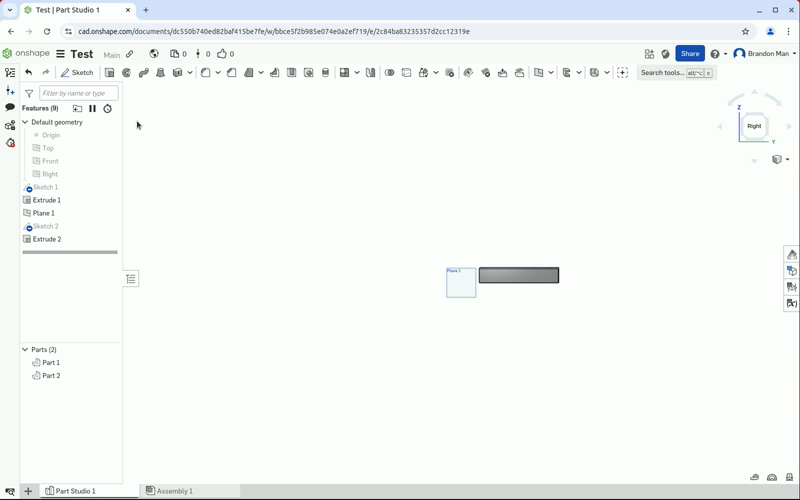
key(shift+h)
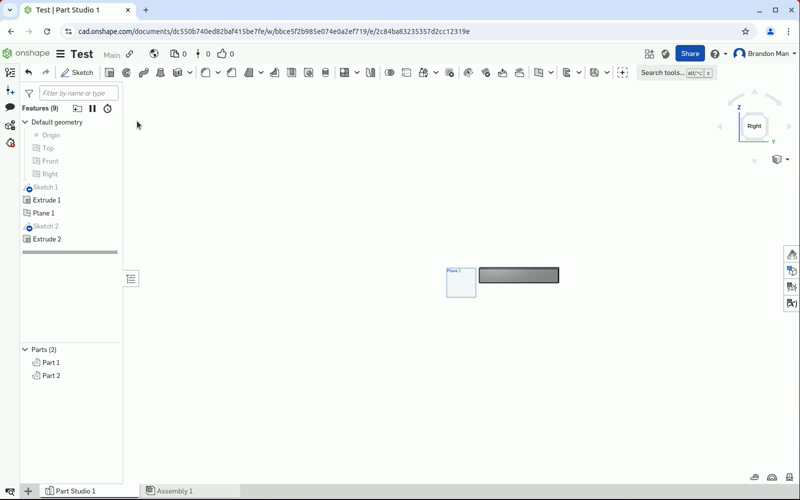
key(shift+h)
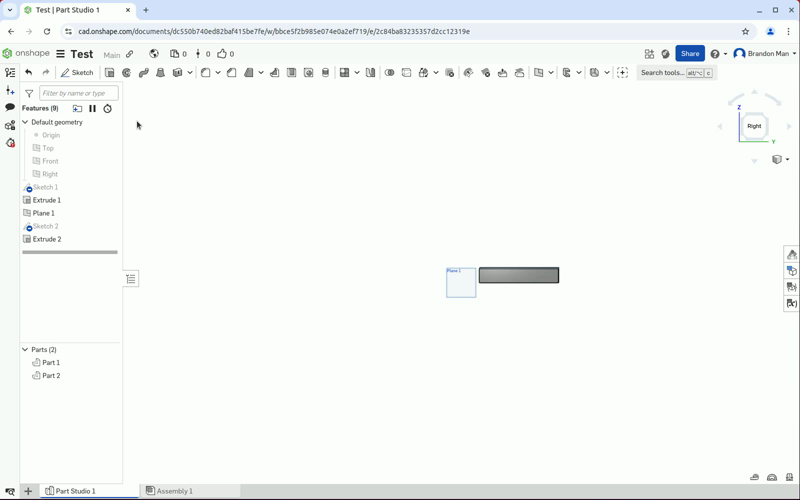
key(shift+7)
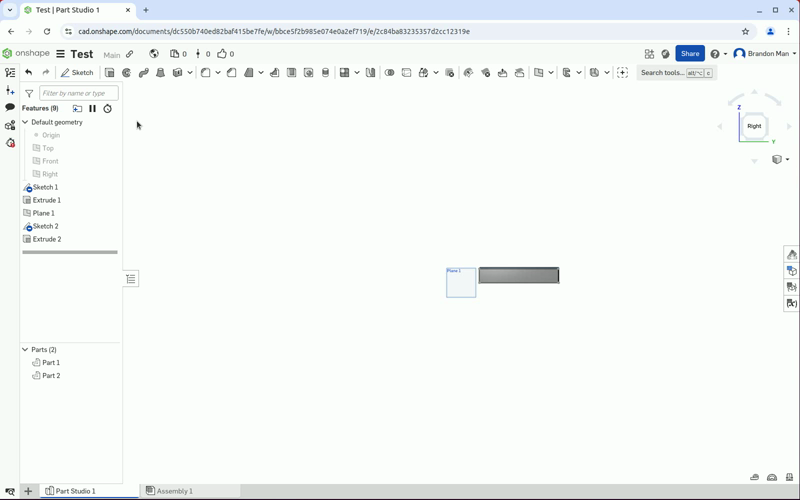
key(right, 2)
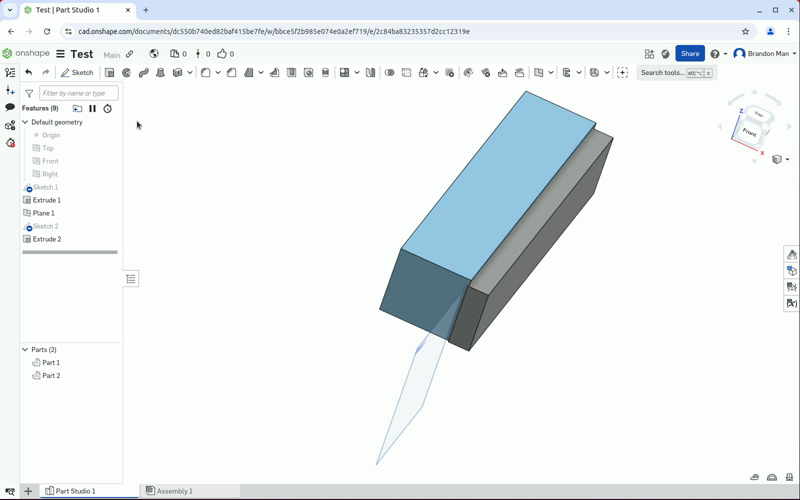
key(down, 2)
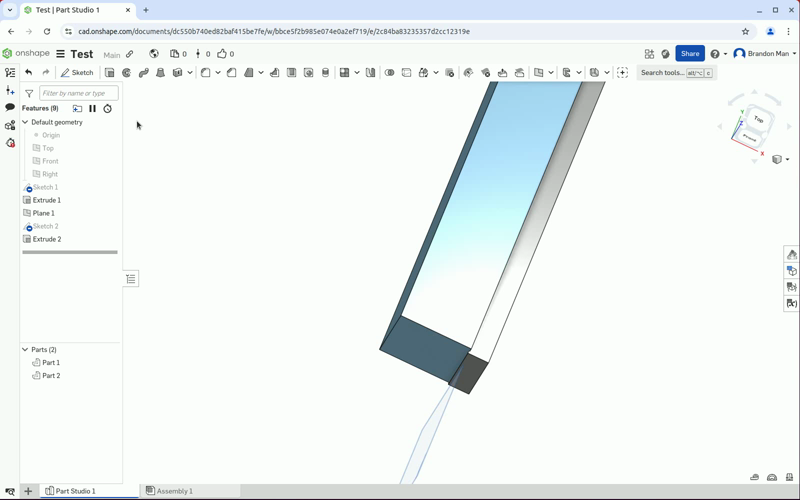
key(up, 2)
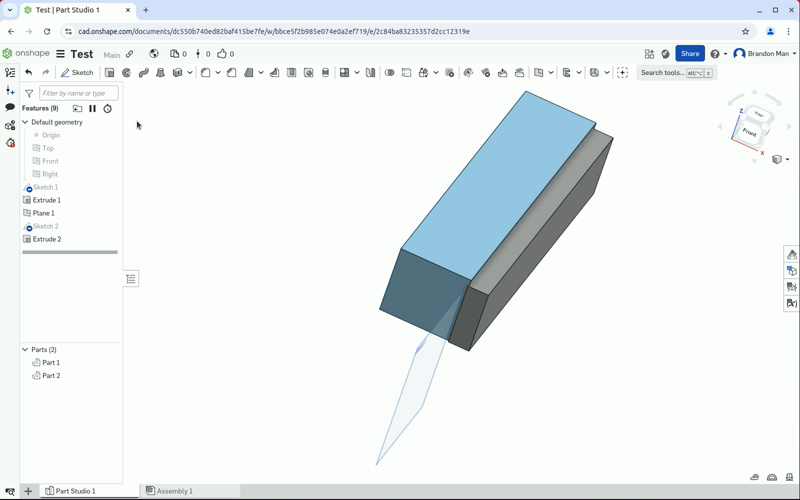
key(left, 2)
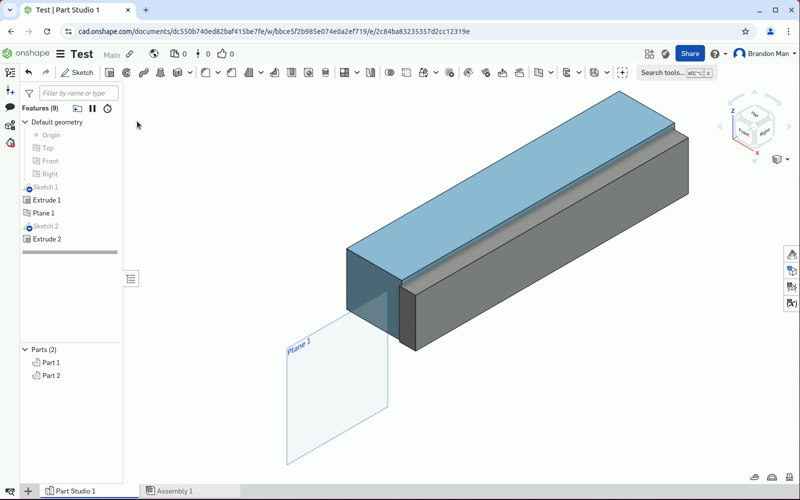
mouse_move(73, 189)
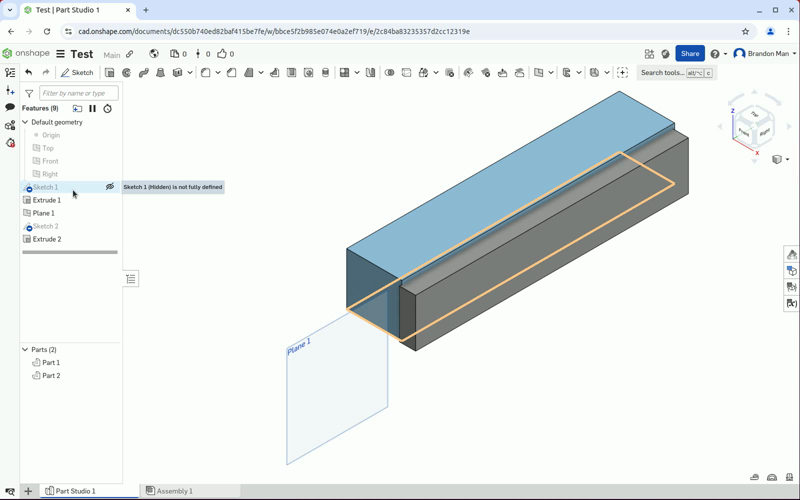
click(73, 189)